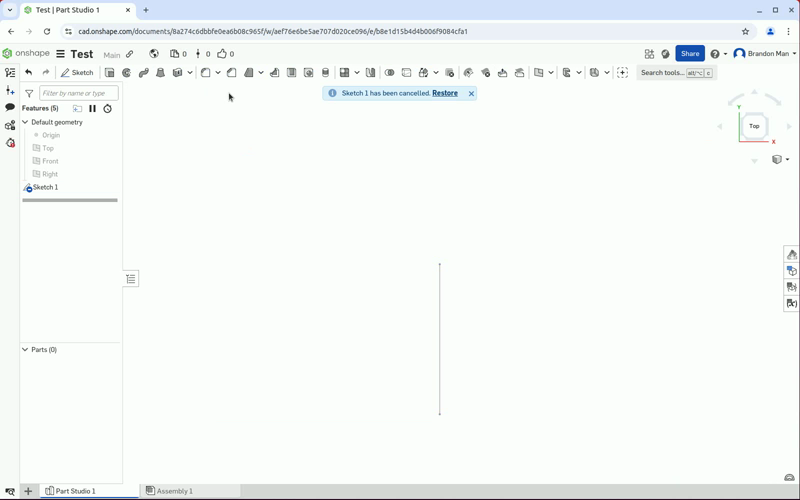
key(shift+h)
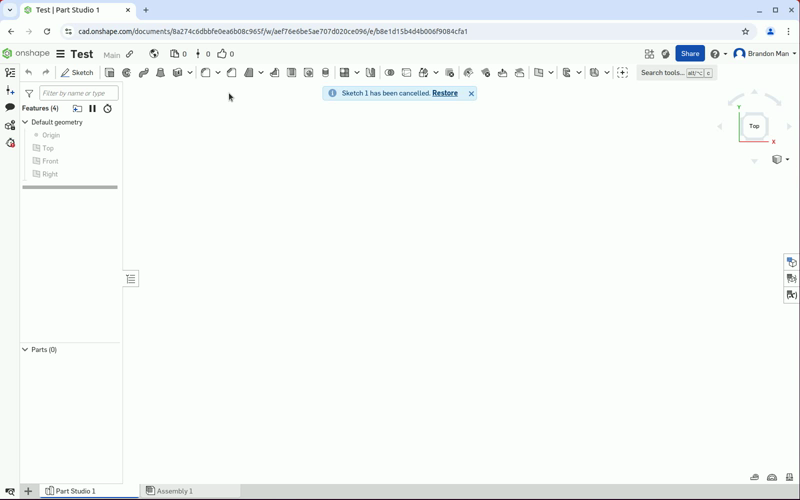
mouse_move(73, 352)
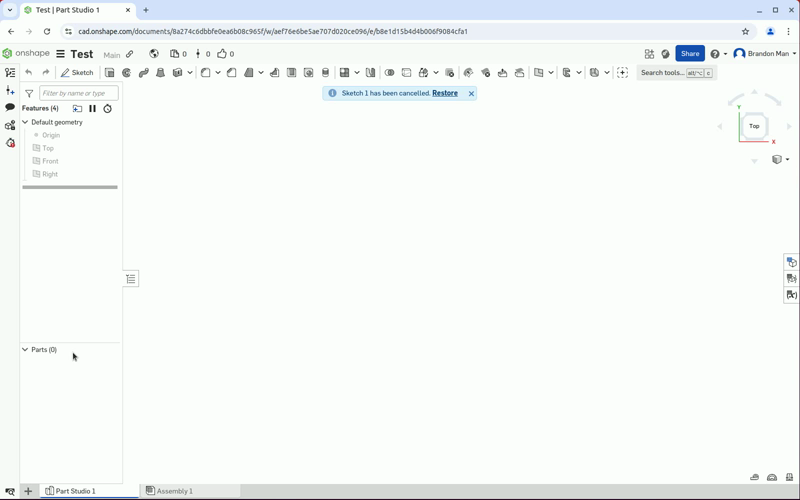
key(y)
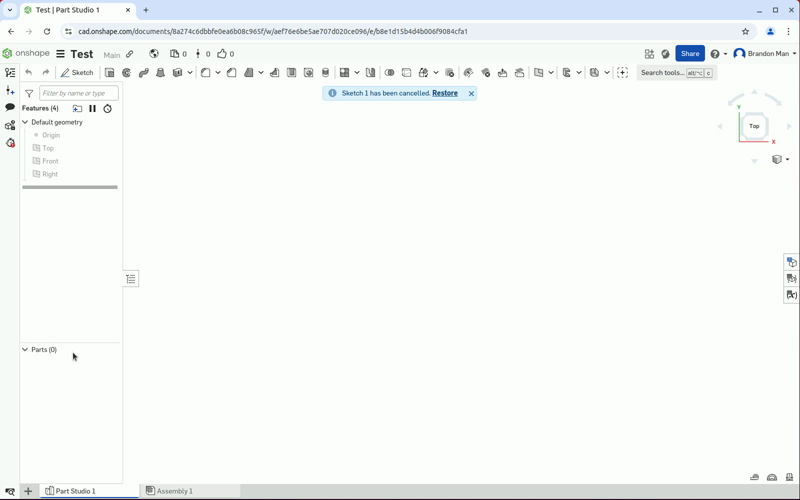
key(shift+p)
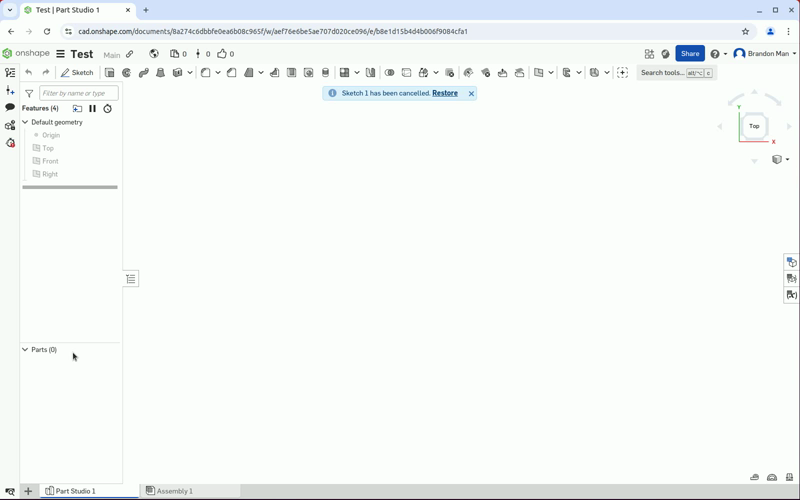
key(space)
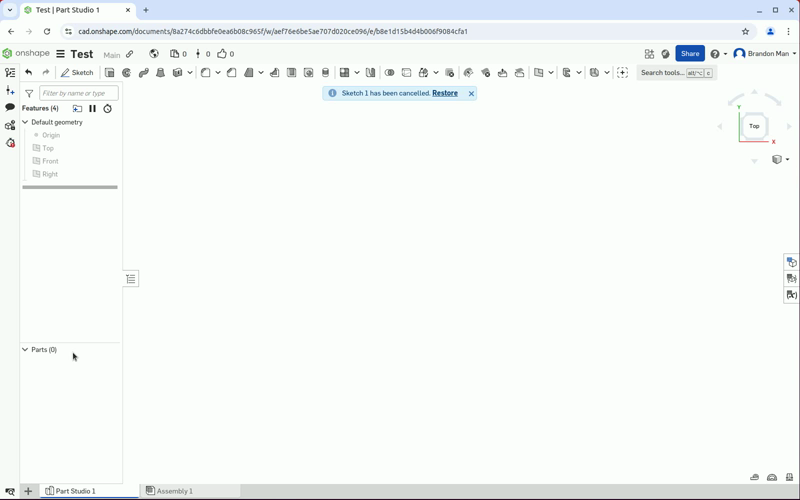
key_down(shift)
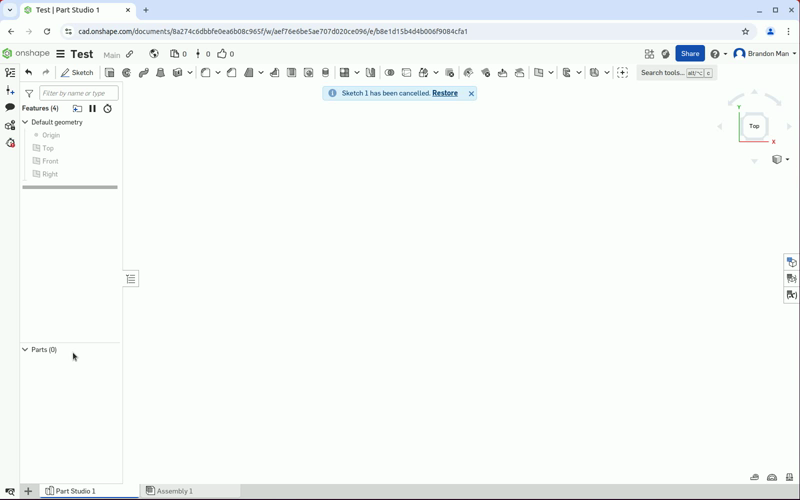
key(up)
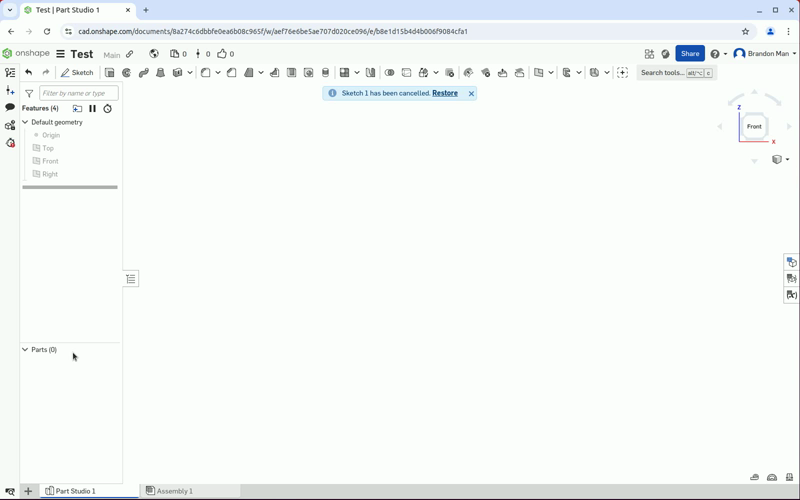
key_up(shift)
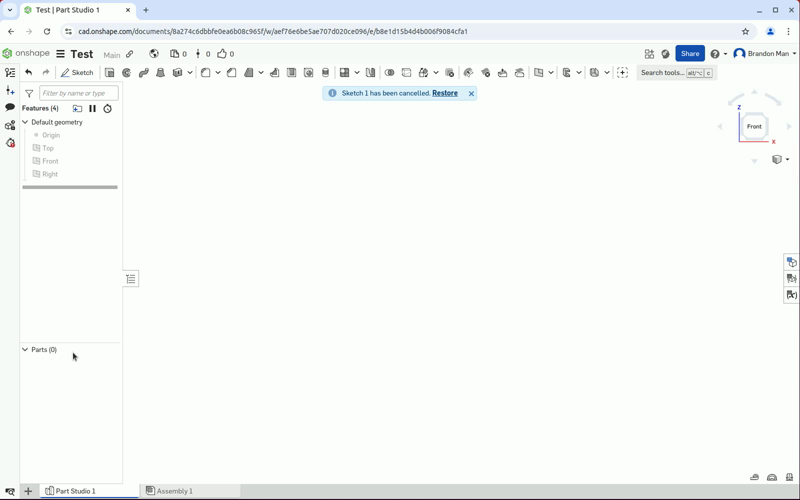
mouse_move(73, 352)
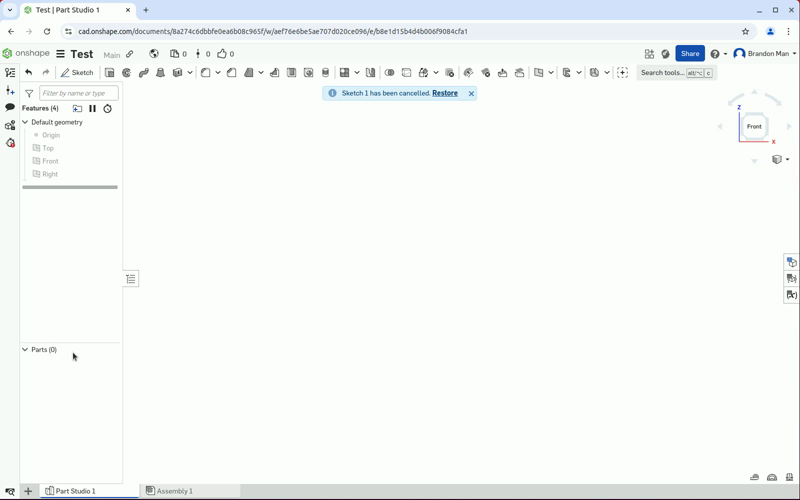
key(shift+y)
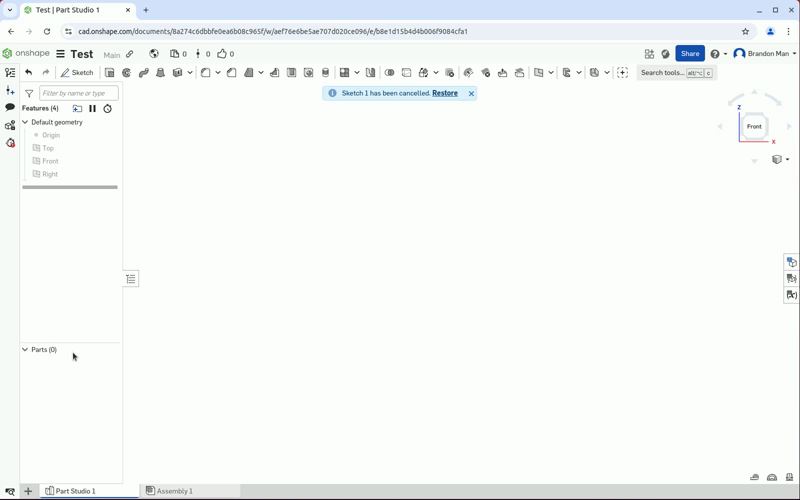
key(shift+s)
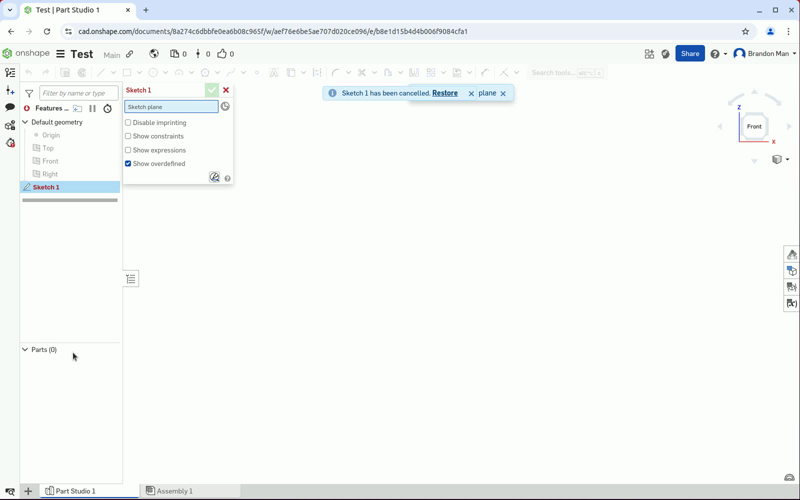
mouse_move(73, 163)
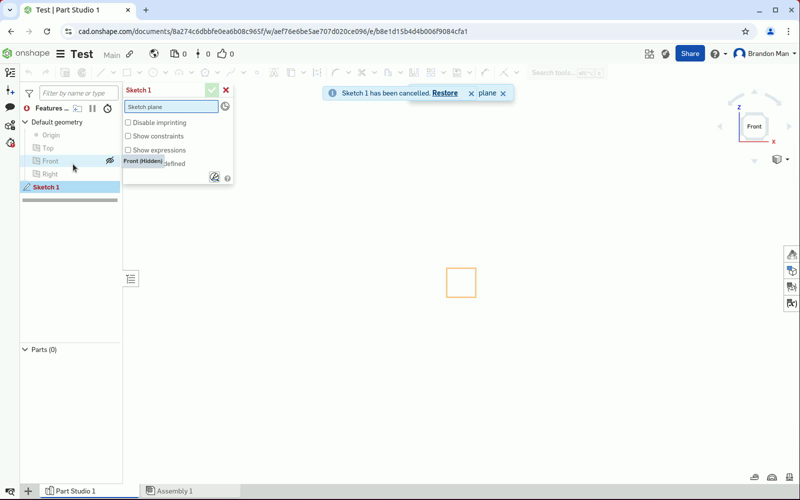
click(73, 163)
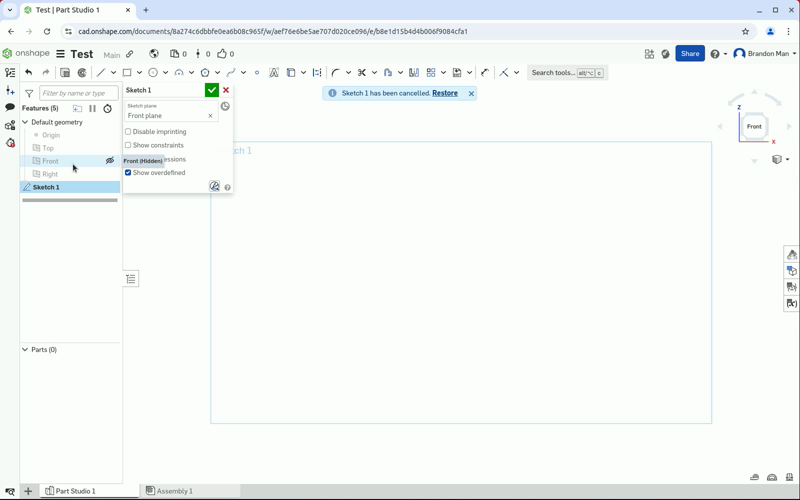
mouse_move(73, 352)
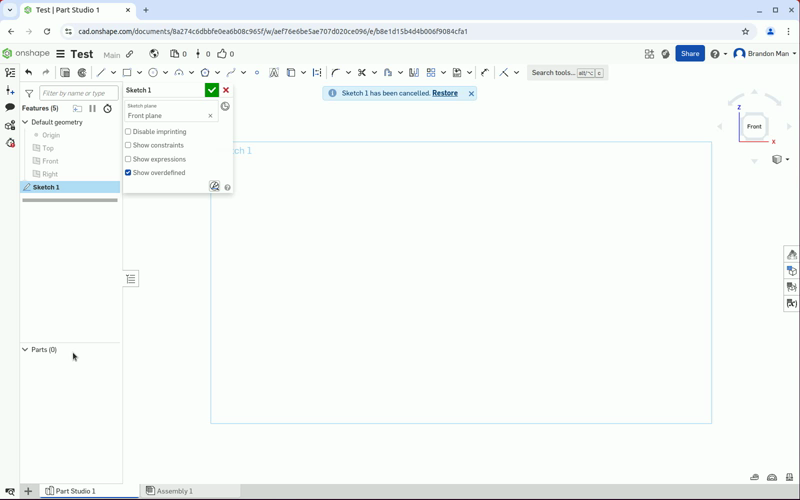
key(y)
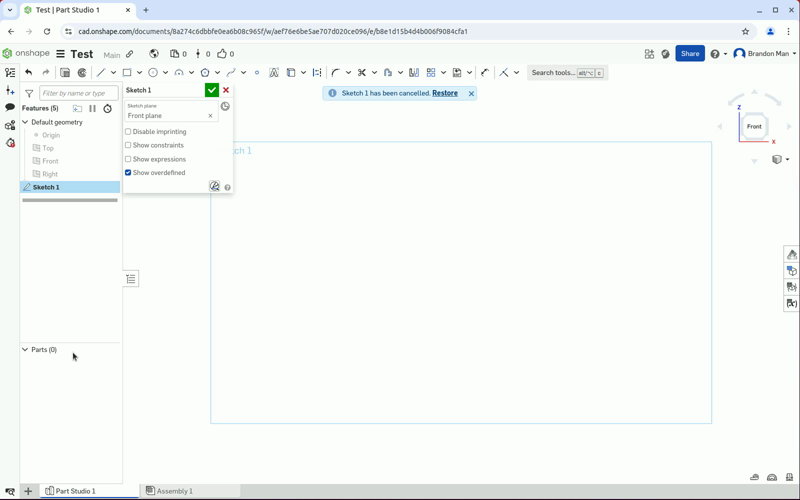
key(l)
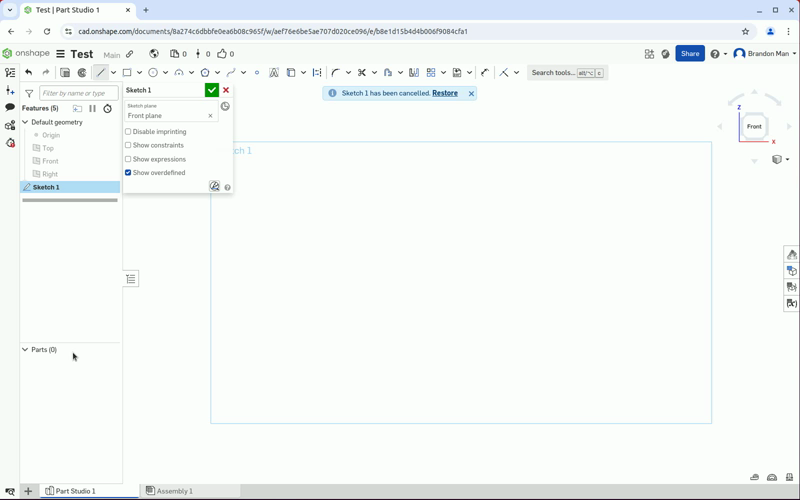
key_down(shift)
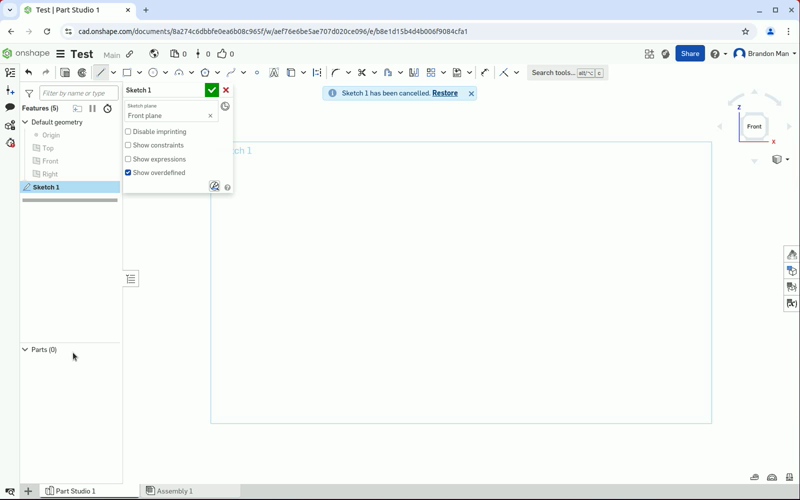
mouse_move(460, 282)
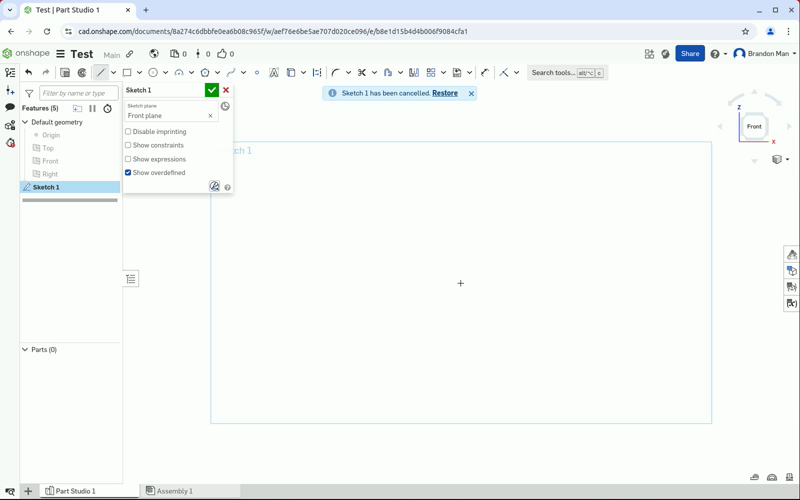
click(460, 282)
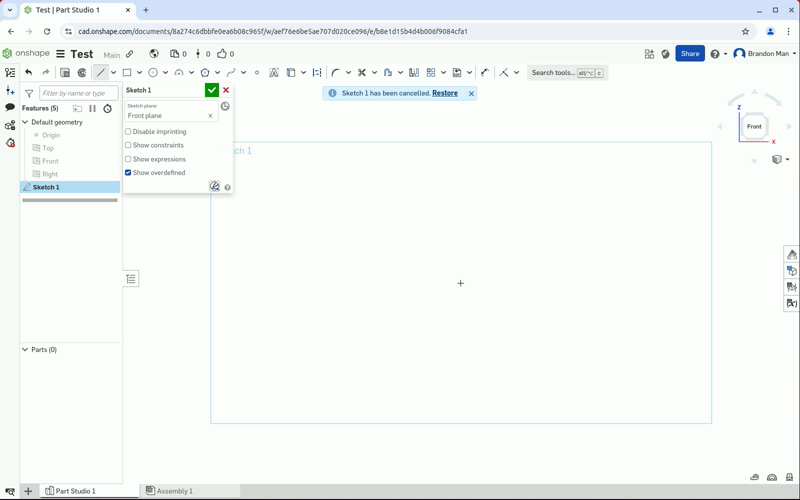
key_up(shift)
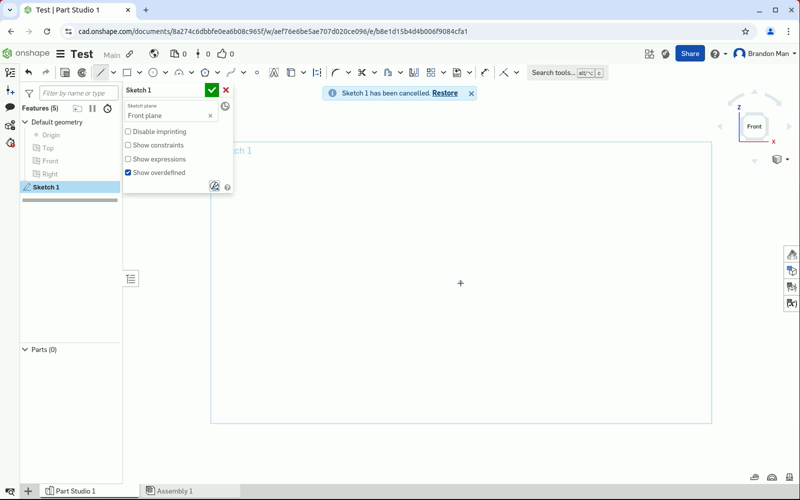
key_down(shift)
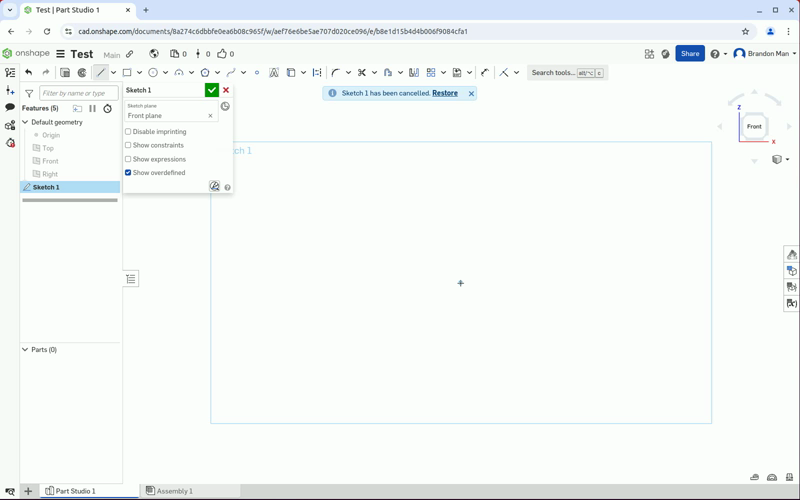
mouse_move(573, 282)
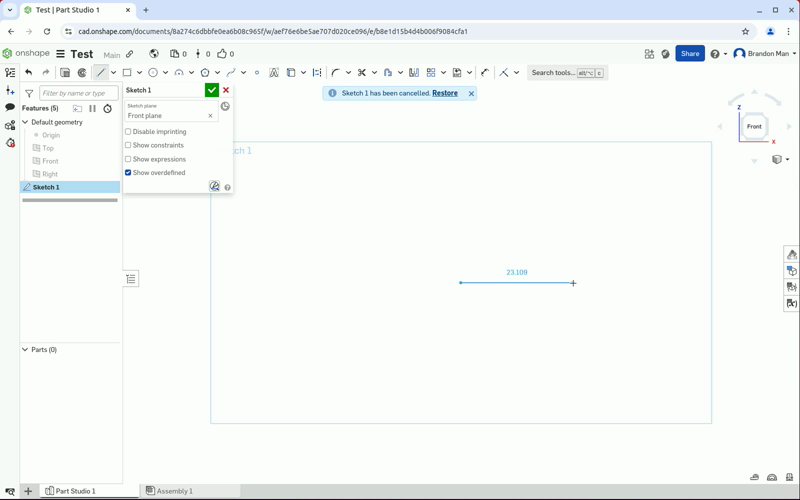
click(573, 282)
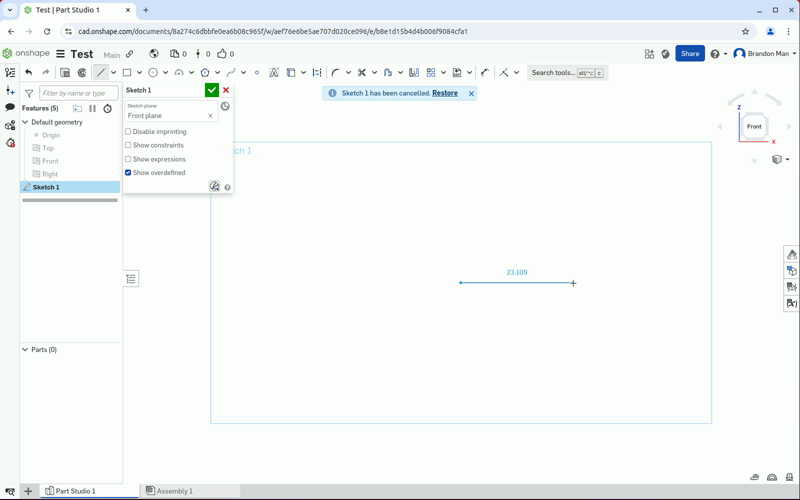
key_up(shift)
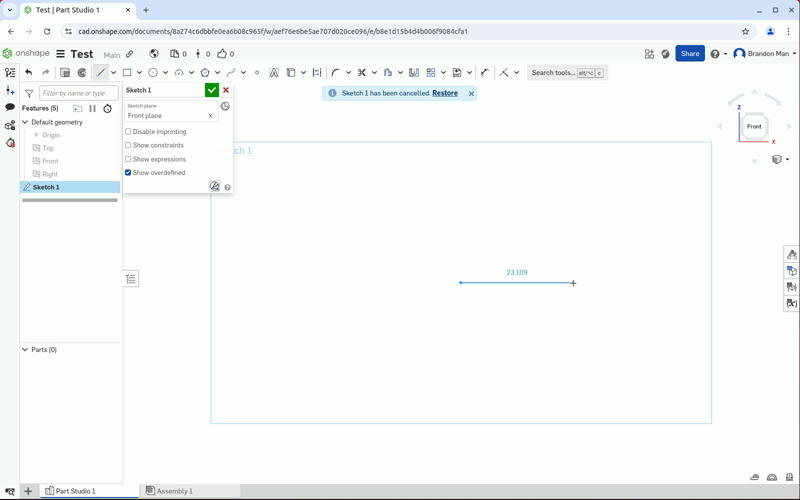
key_down(shift)
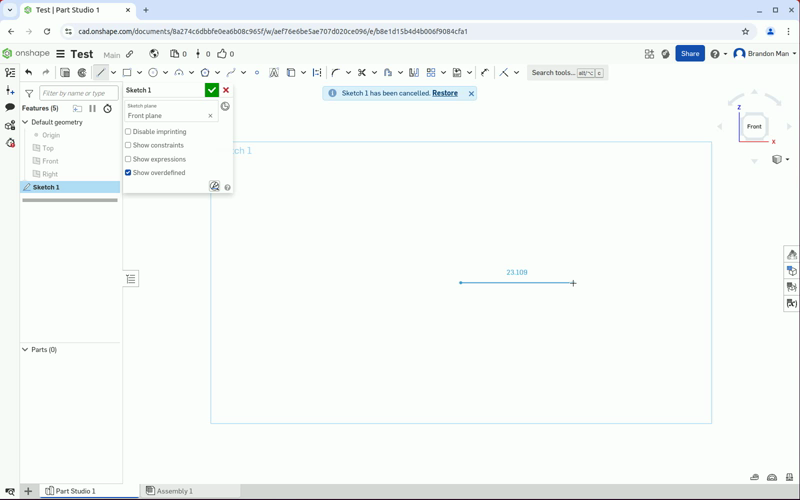
mouse_move(573, 211)
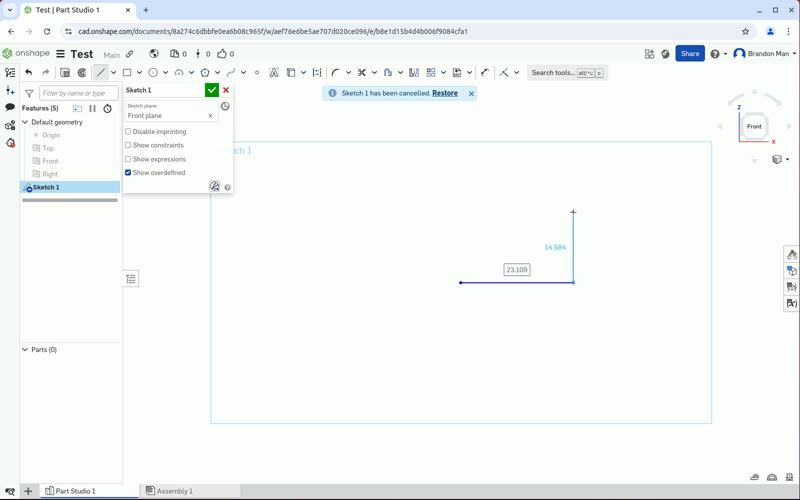
click(573, 211)
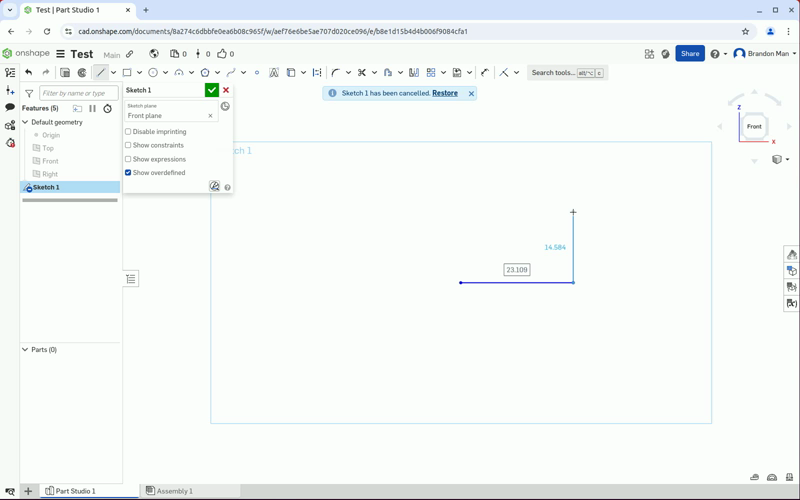
key_up(shift)
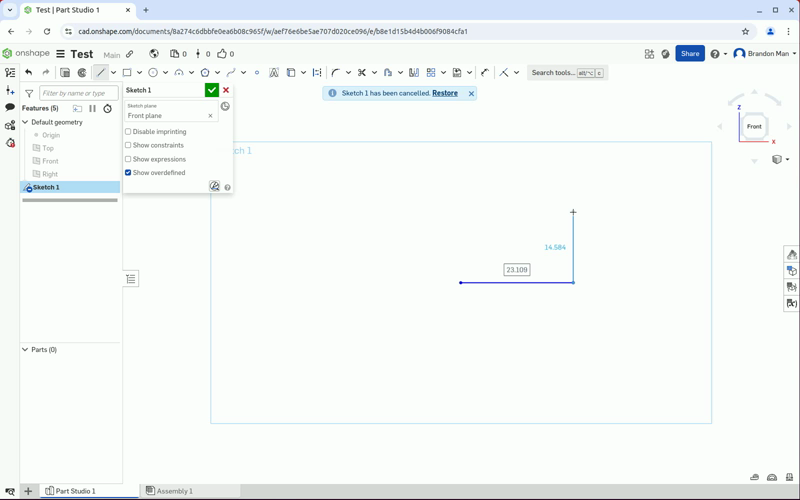
key_down(shift)
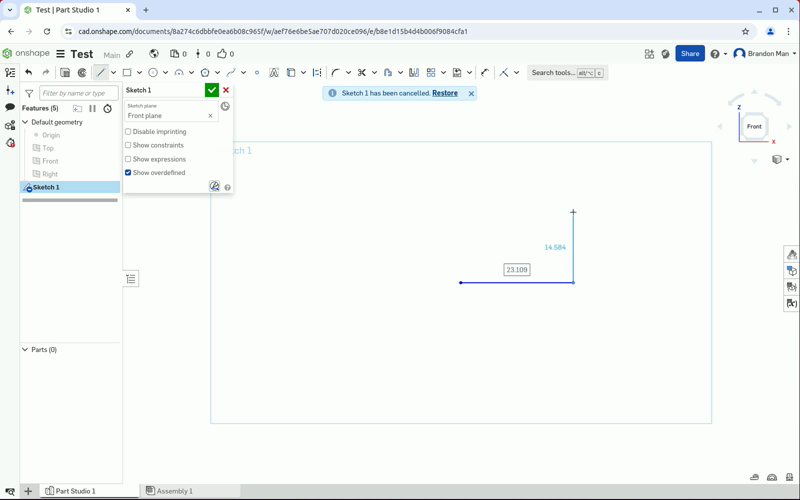
mouse_move(460, 211)
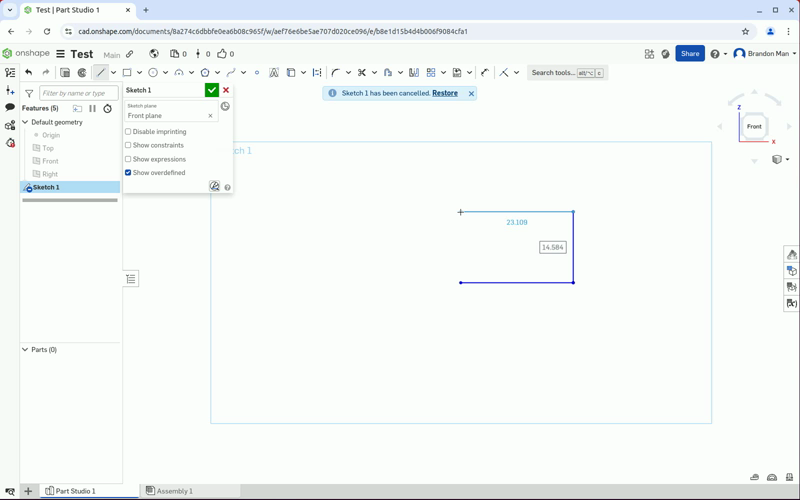
click(460, 211)
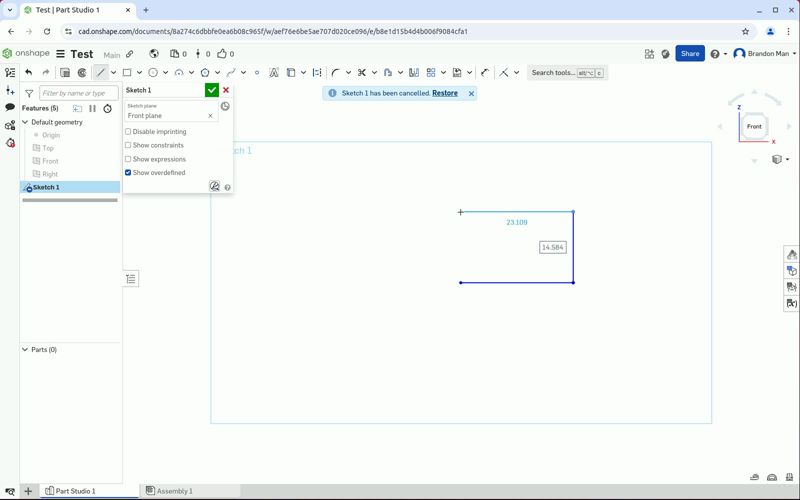
key_up(shift)
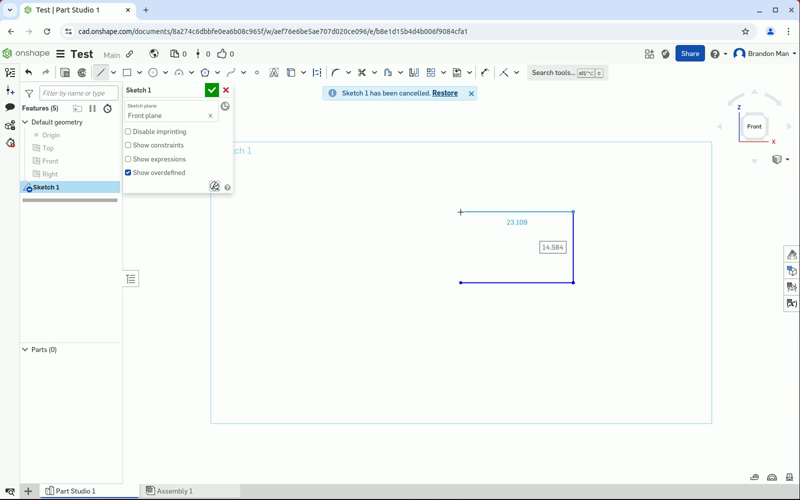
key_down(shift)
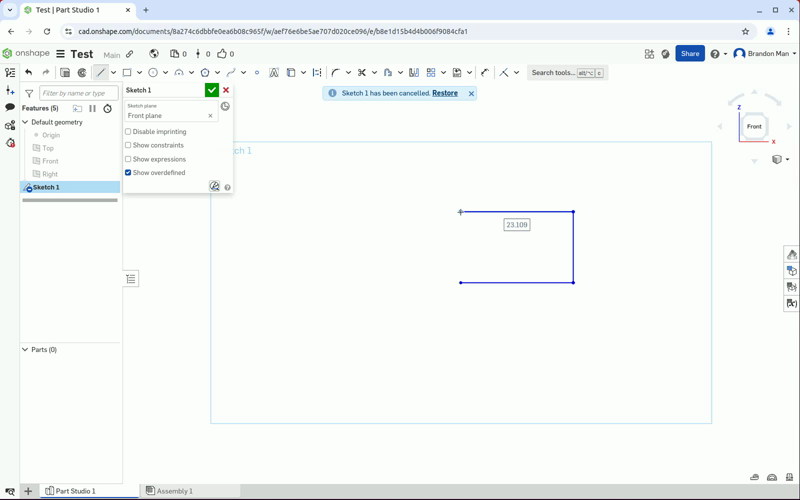
mouse_move(460, 282)
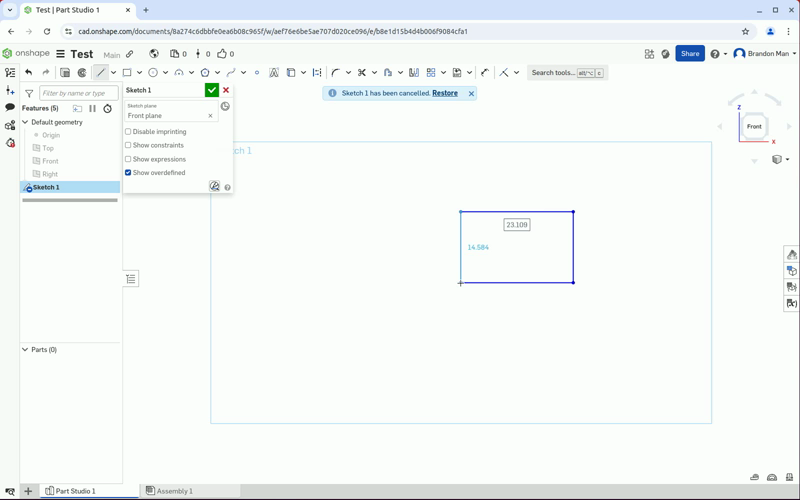
key_up(shift)
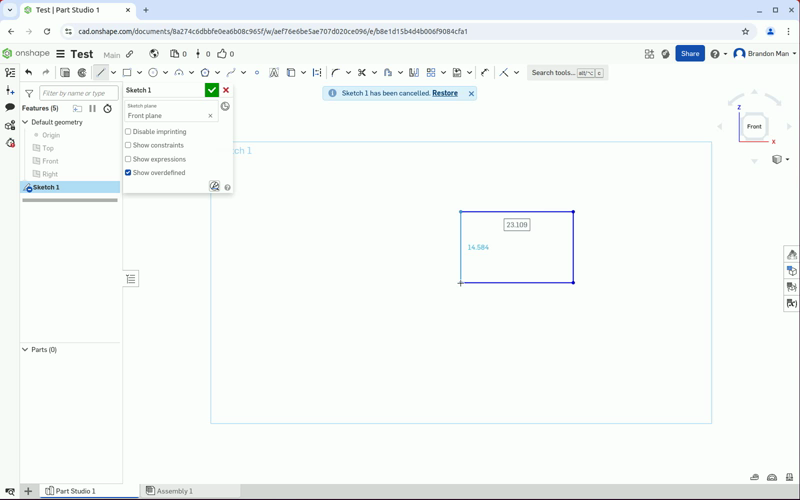
click(460, 282)
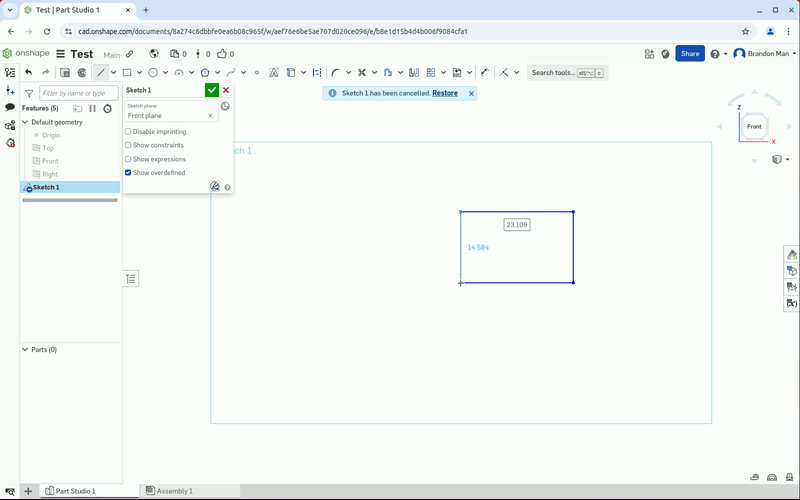
key(esc)
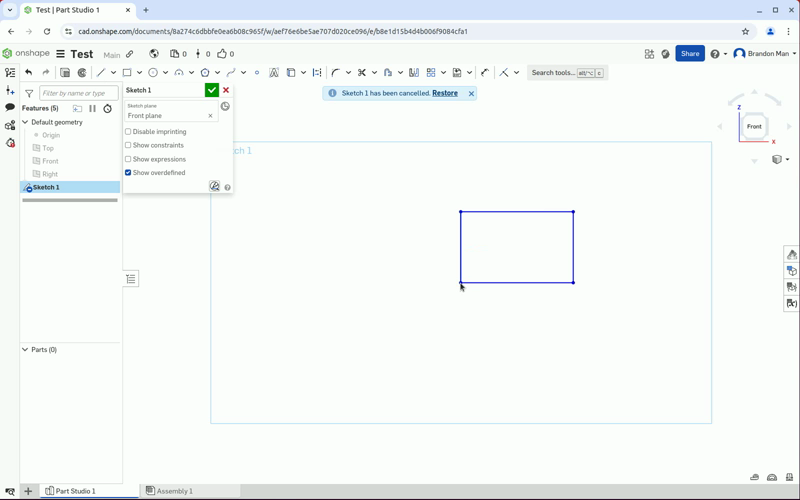
mouse_move(556, 238)
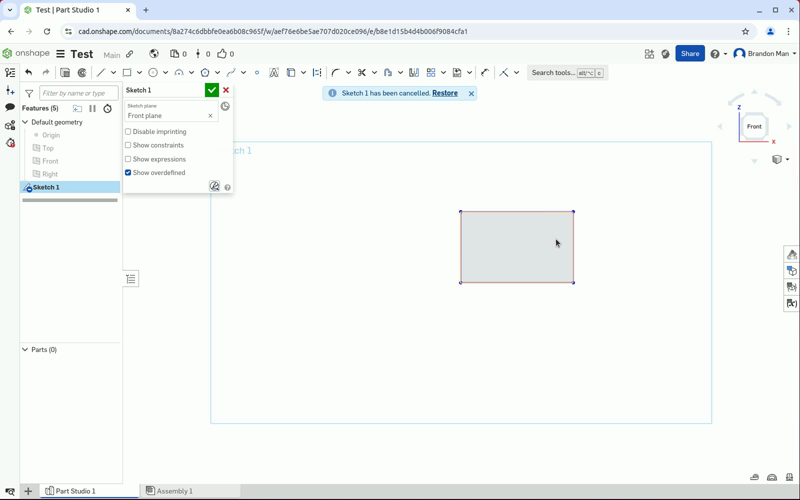
click(556, 238)
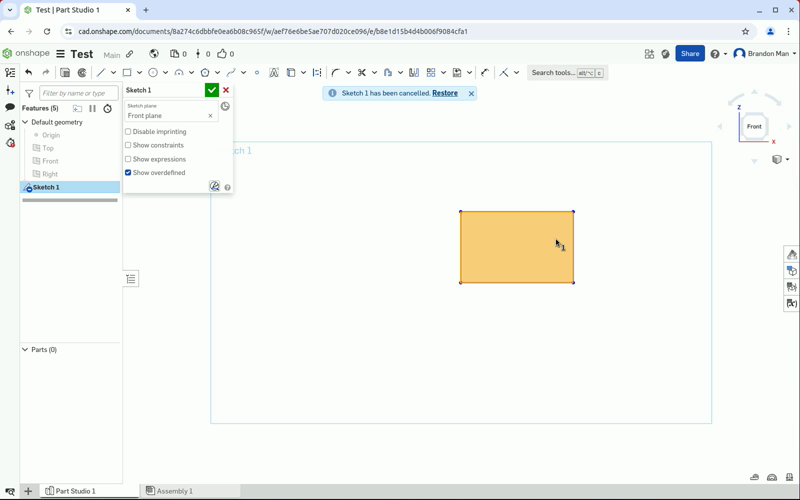
mouse_move(73, 352)
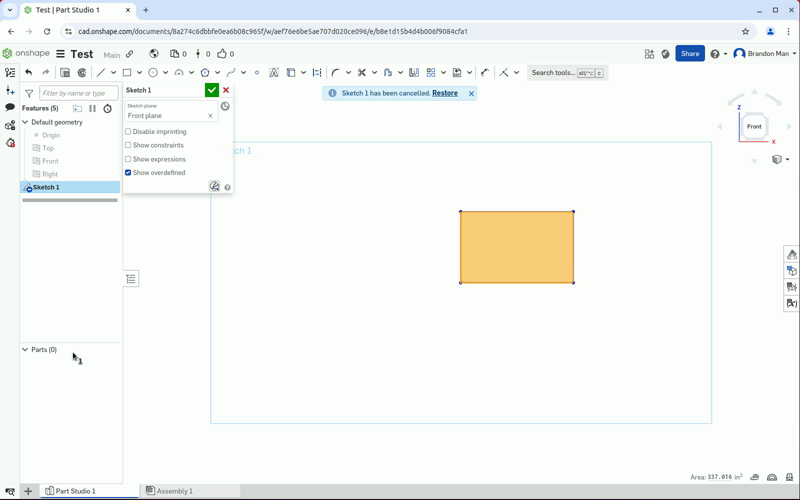
key(shift+y)
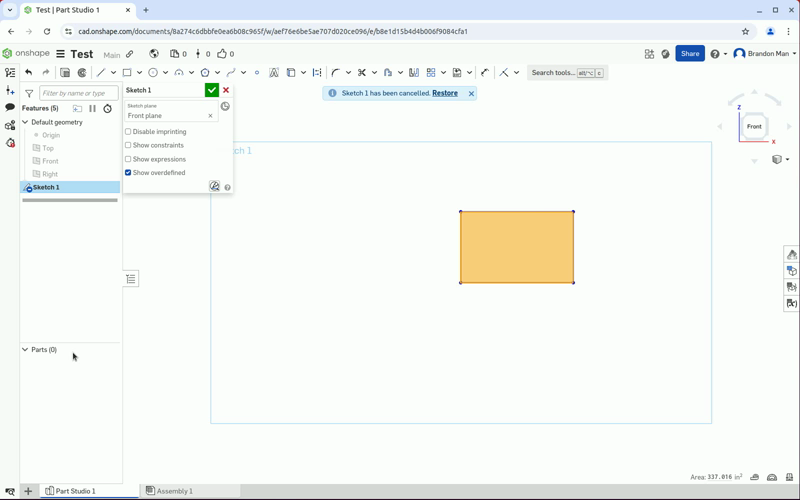
key(shift+e)
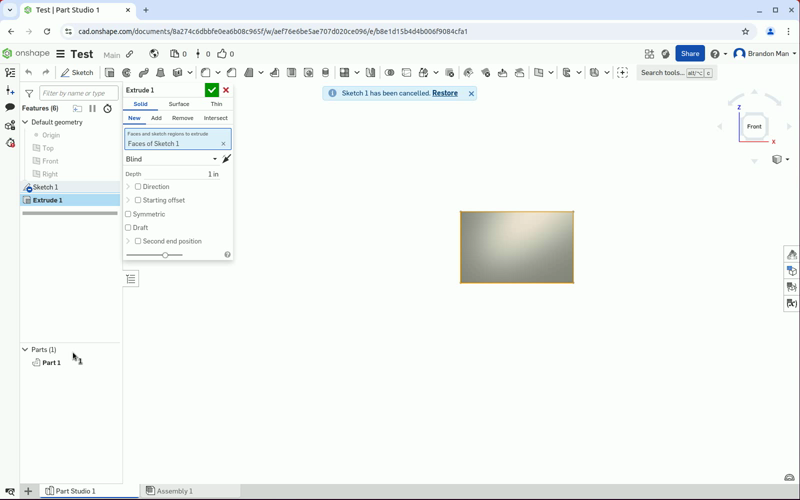
mouse_move(143, 106)
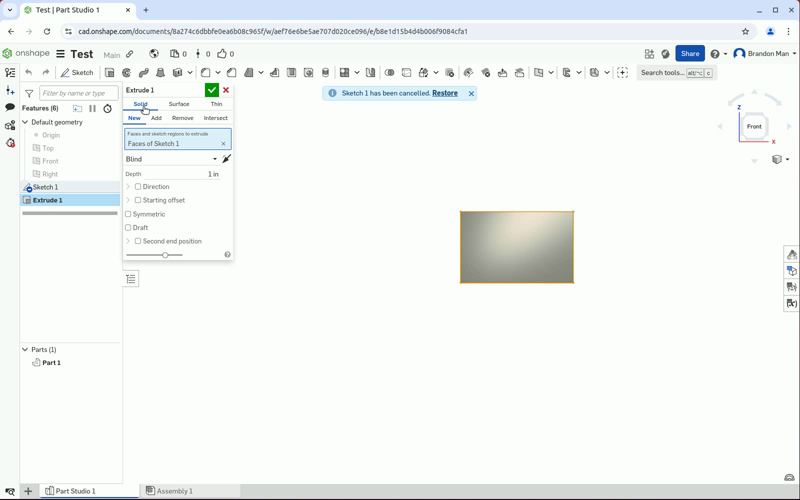
click(143, 106)
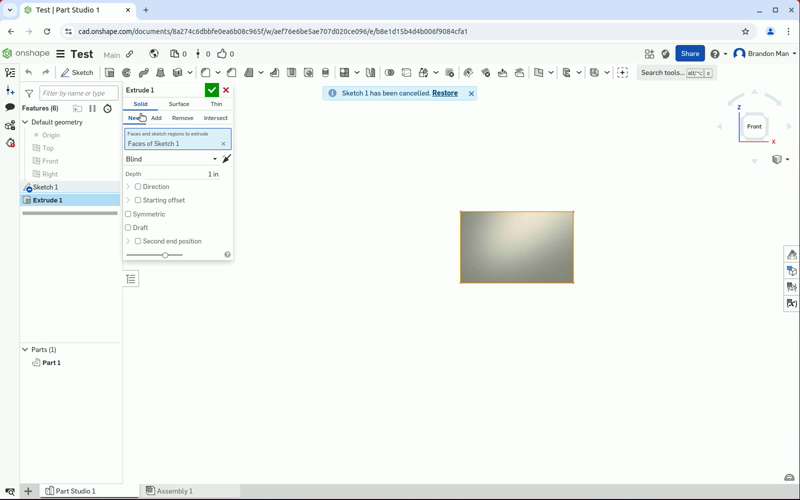
mouse_move(137, 120)
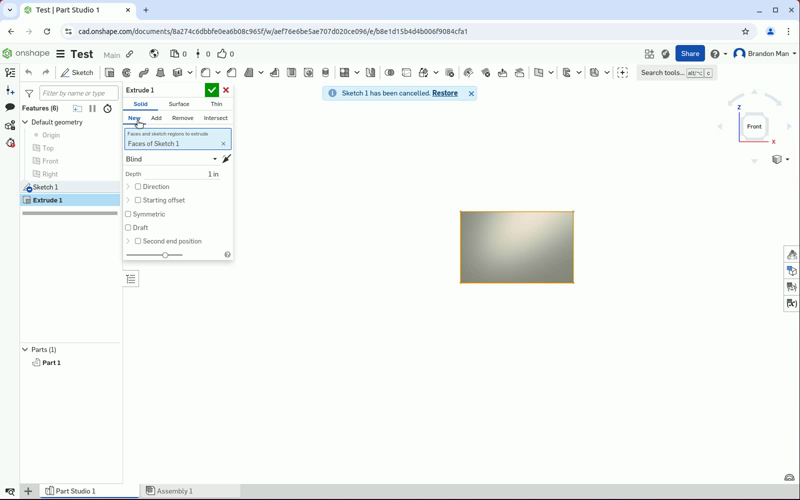
click(137, 120)
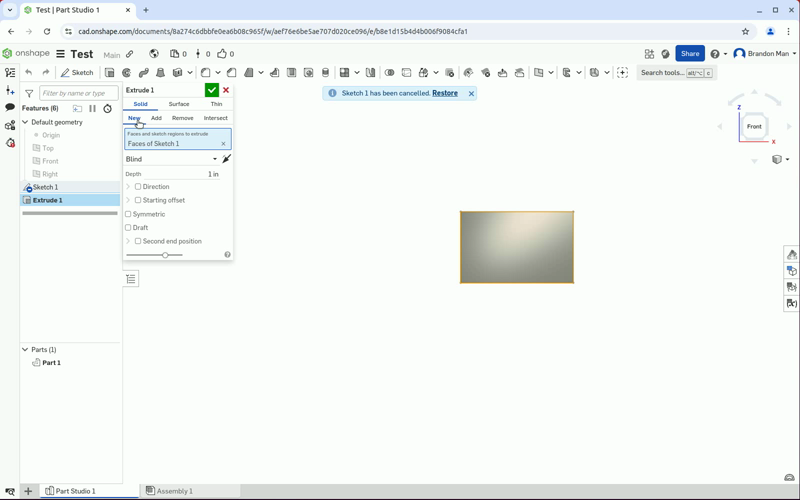
key(tab, 4)
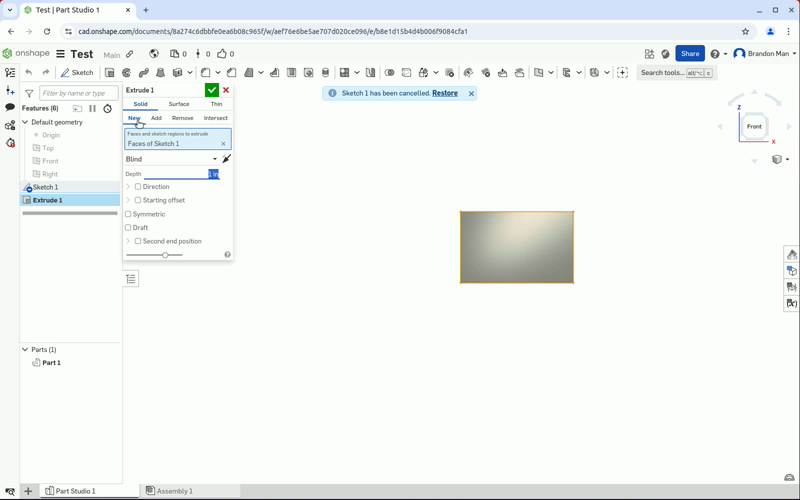
text(8.425)
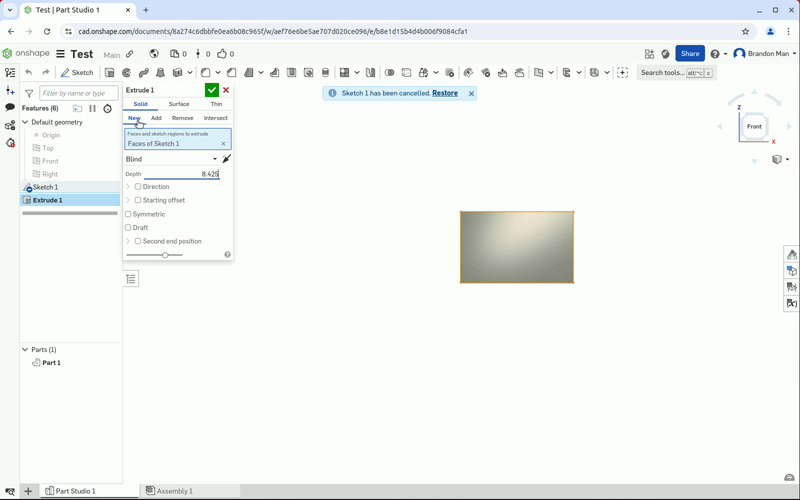
key(enter)
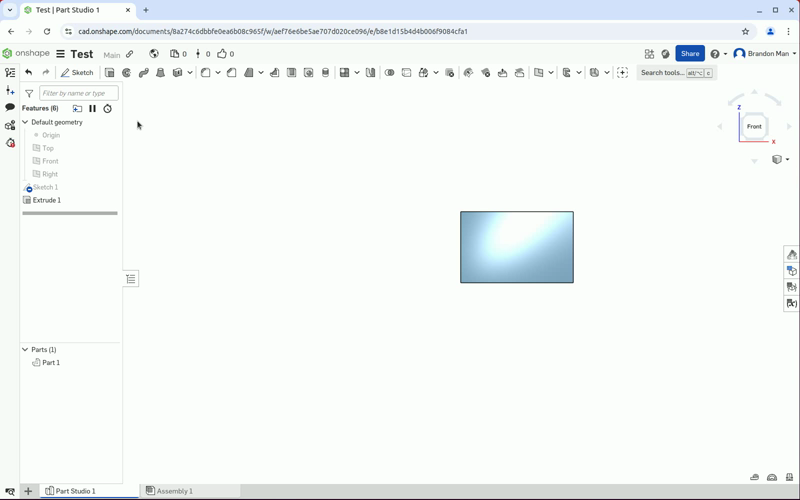
key(shift+h)
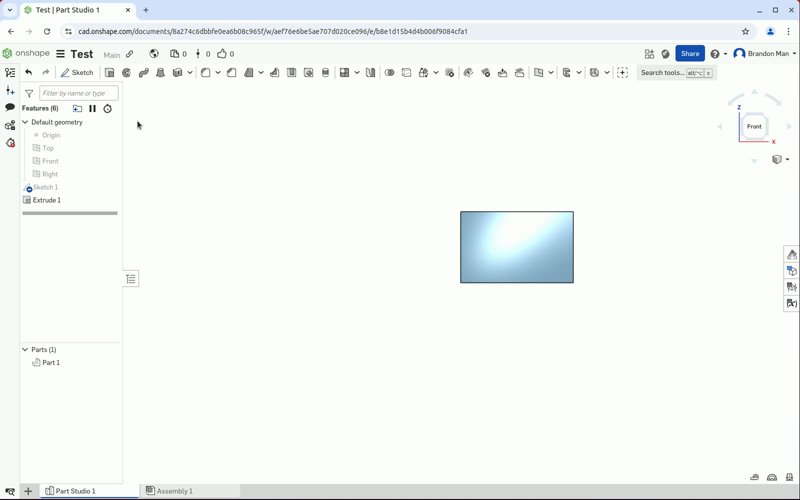
key(shift+h)
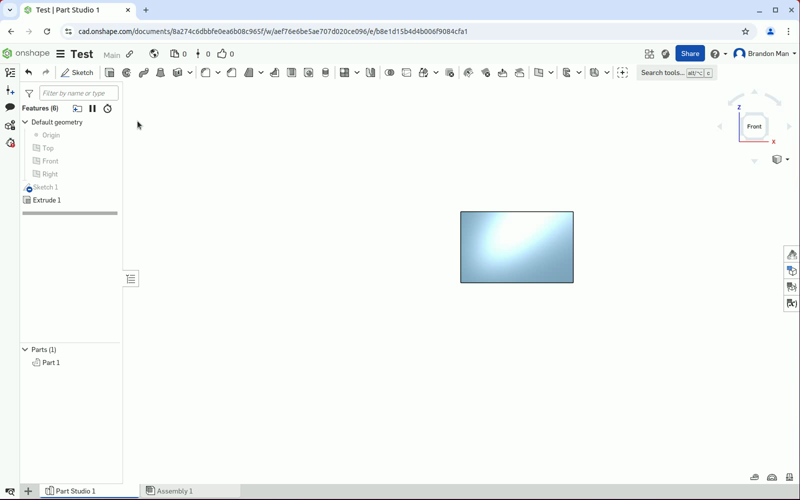
mouse_move(73, 189)
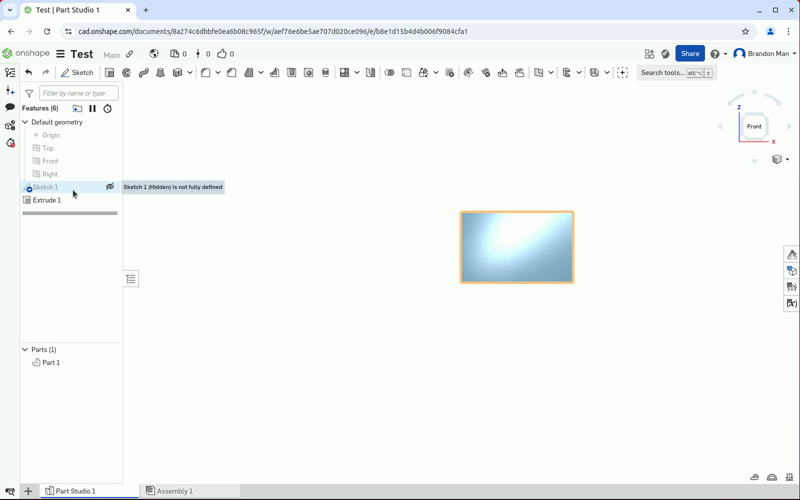
click(73, 189)
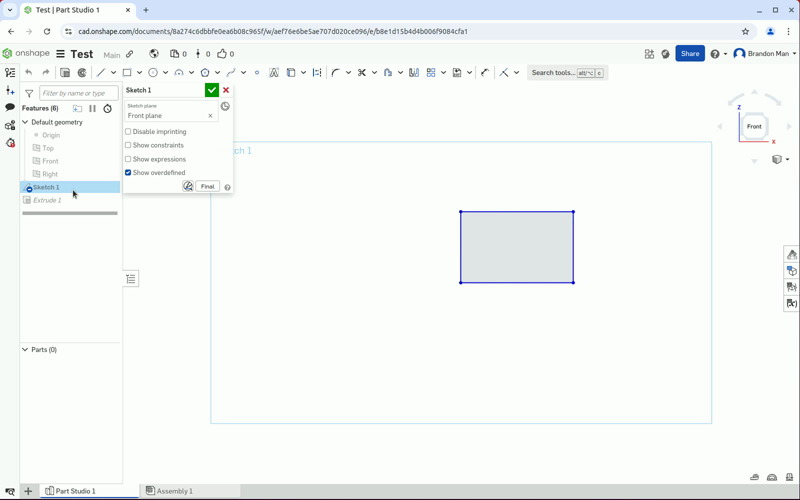
mouse_move(229, 92)
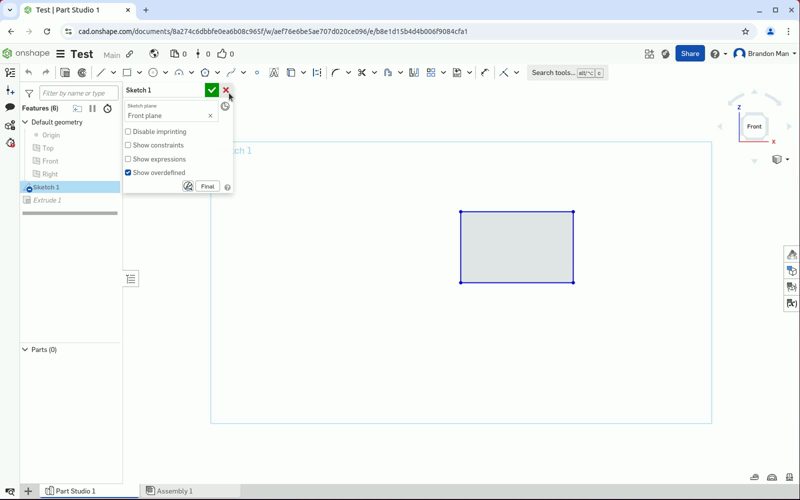
click(229, 92)
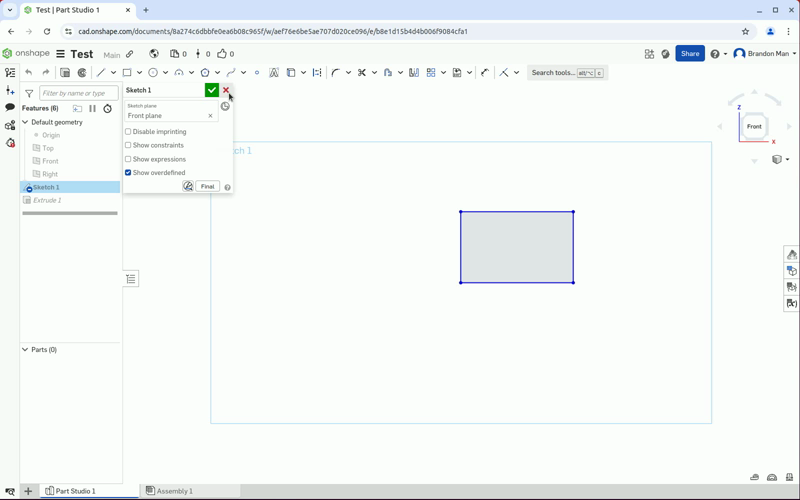
key(shift+s)
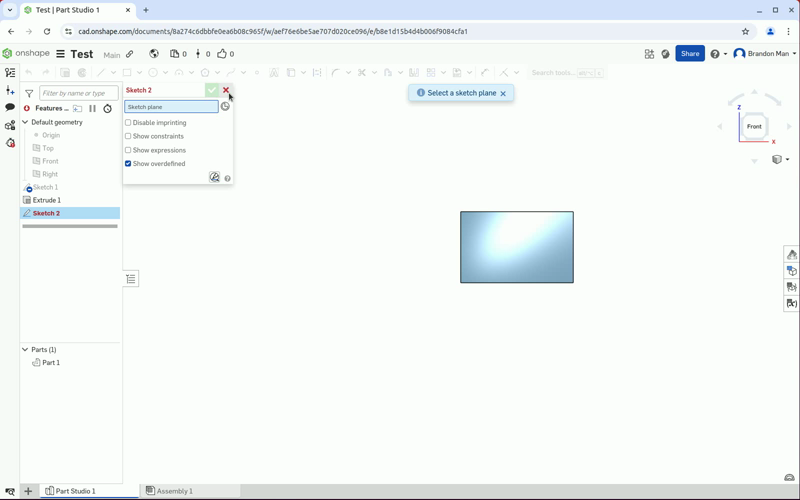
mouse_move(73, 163)
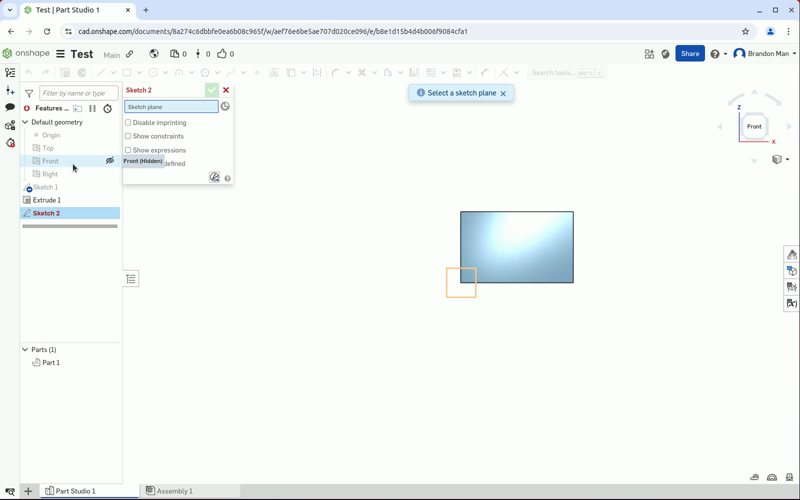
click(73, 163)
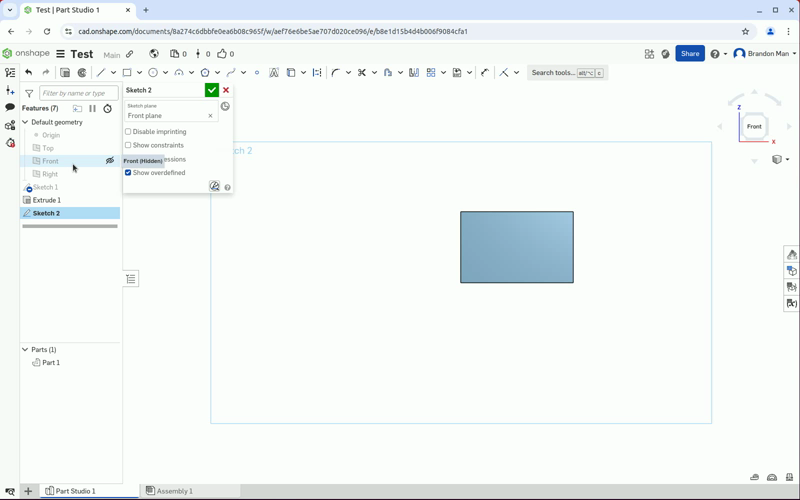
mouse_move(73, 352)
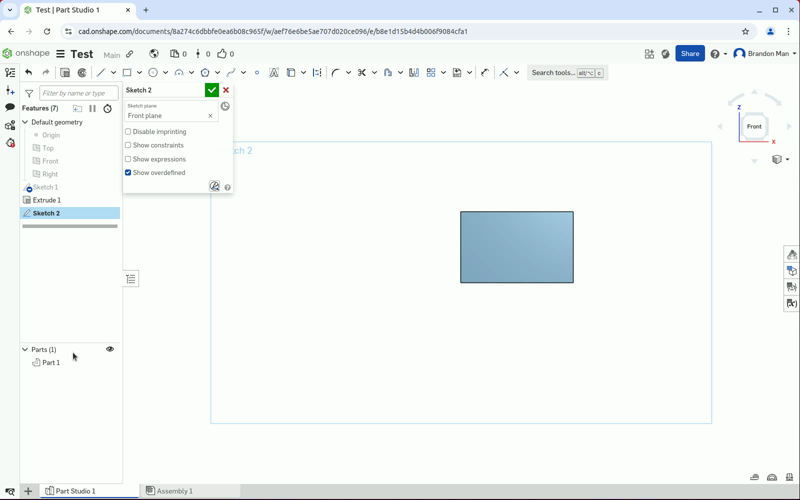
key(y)
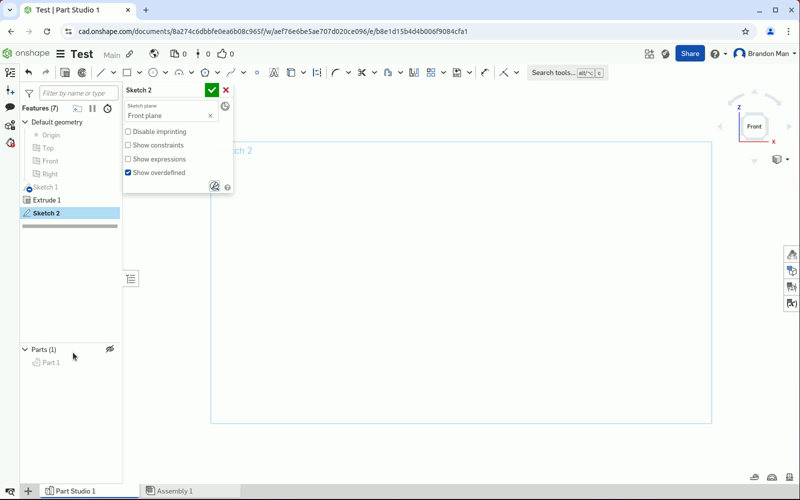
key(l)
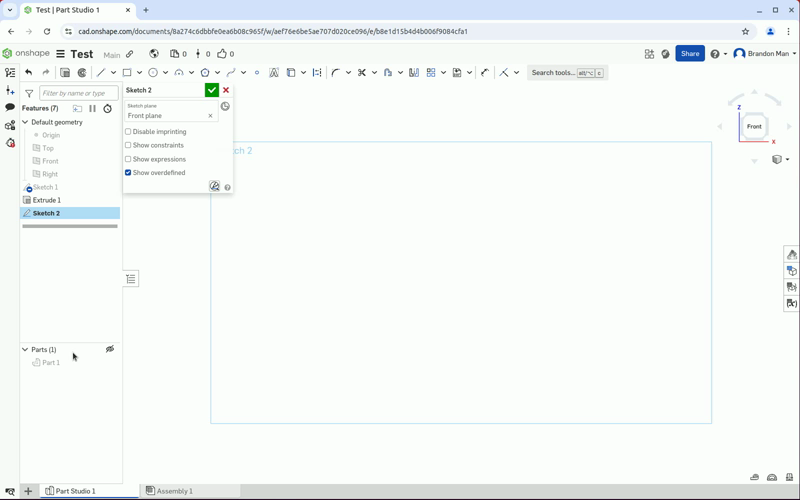
key_down(shift)
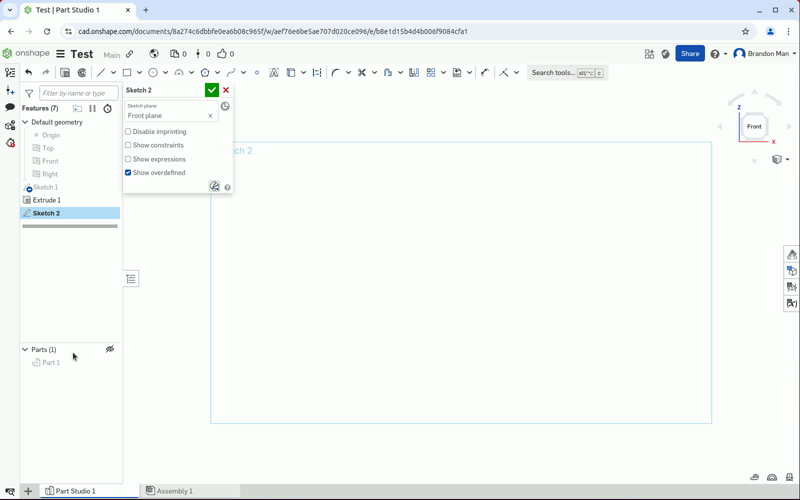
mouse_move(492, 211)
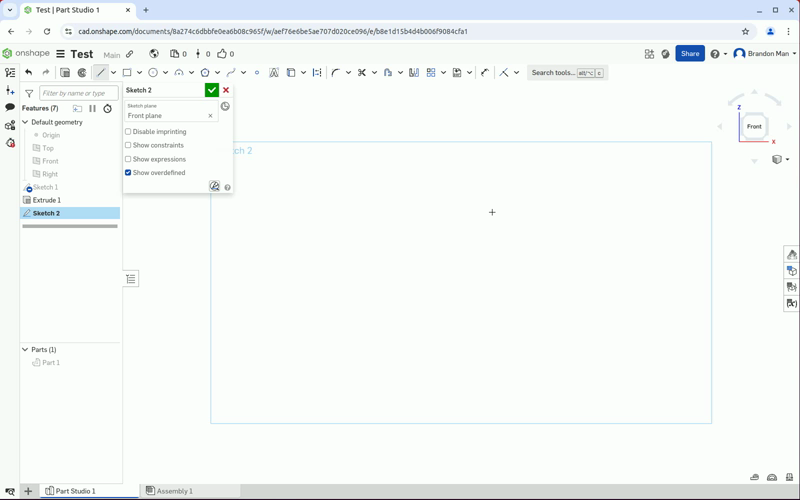
click(492, 211)
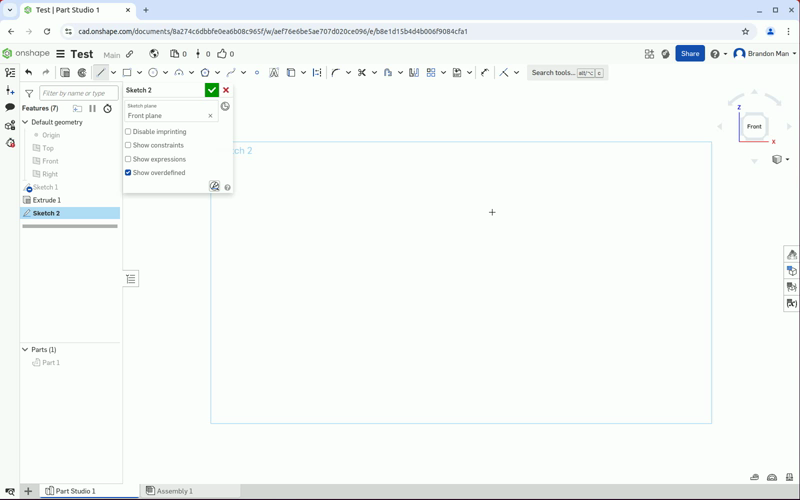
key_up(shift)
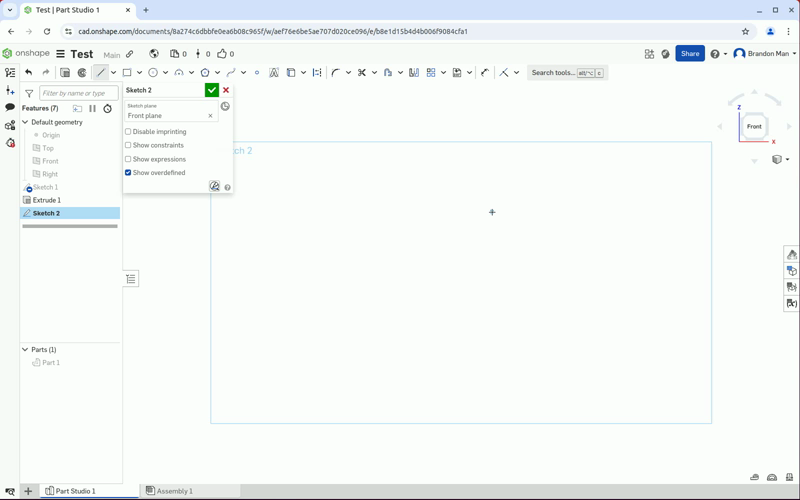
key_down(shift)
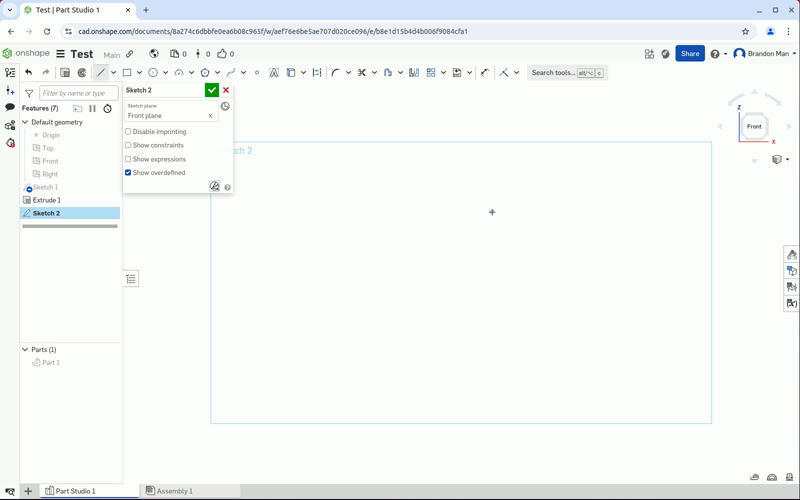
mouse_move(548, 283)
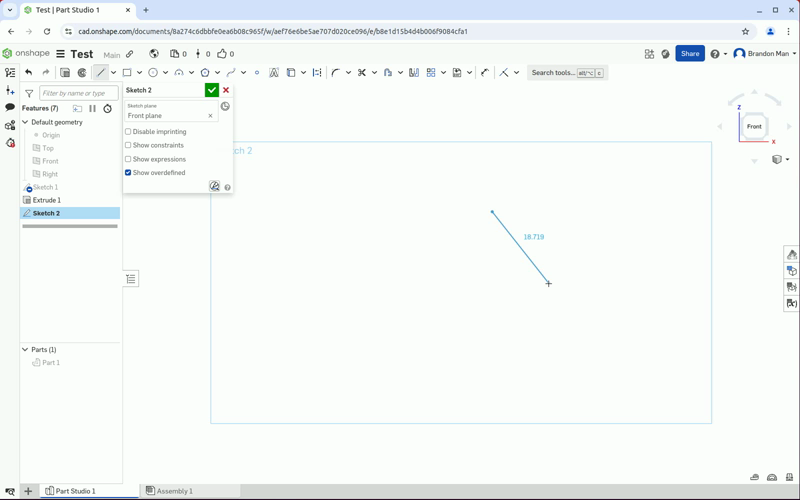
click(548, 283)
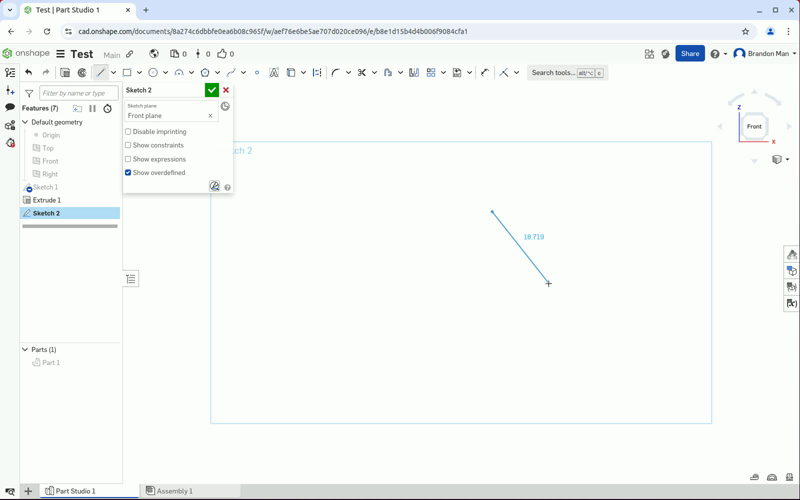
key_up(shift)
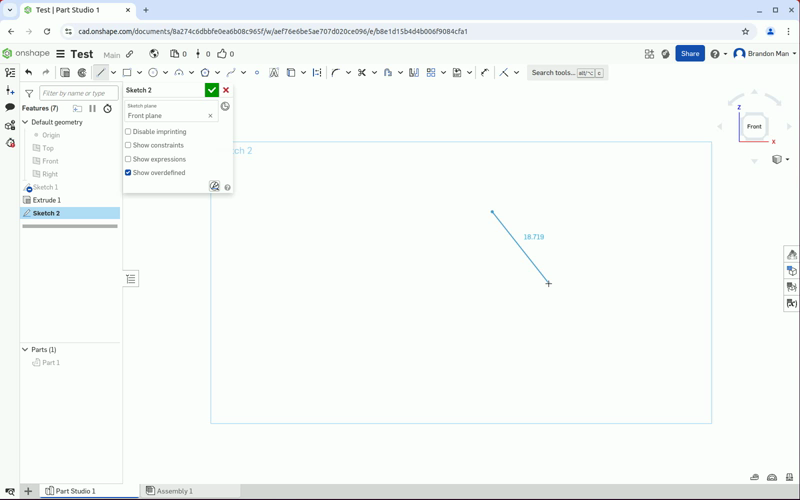
key_down(shift)
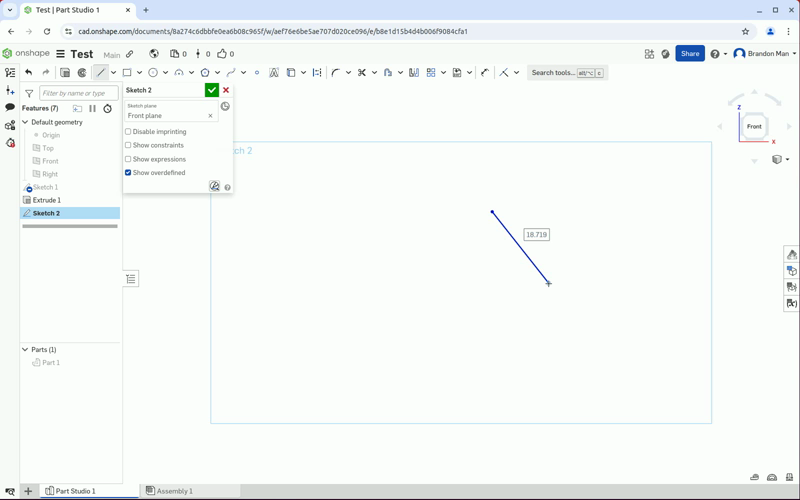
mouse_move(578, 283)
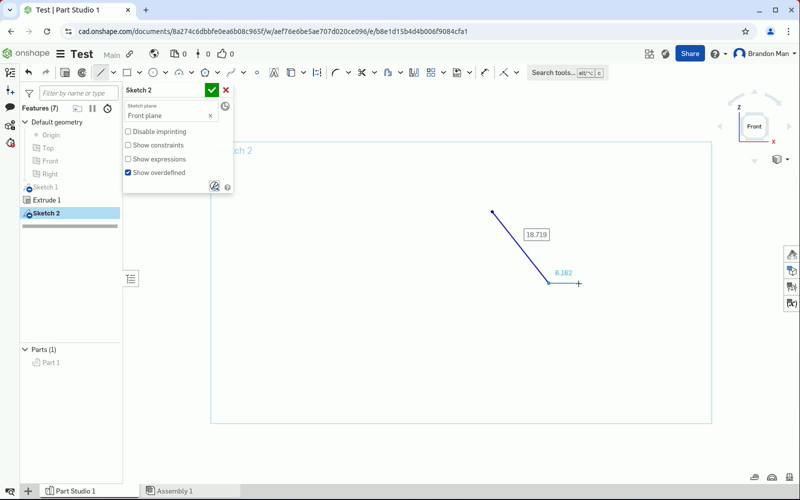
mouse_move(573, 283)
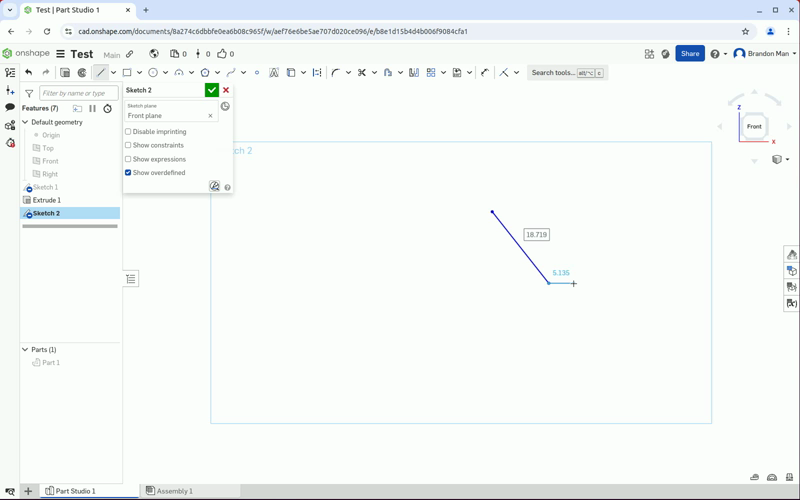
click(573, 283)
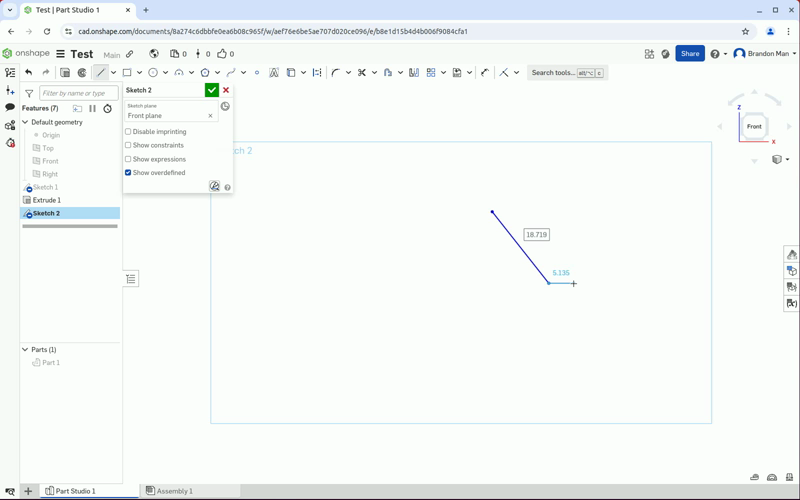
key_up(shift)
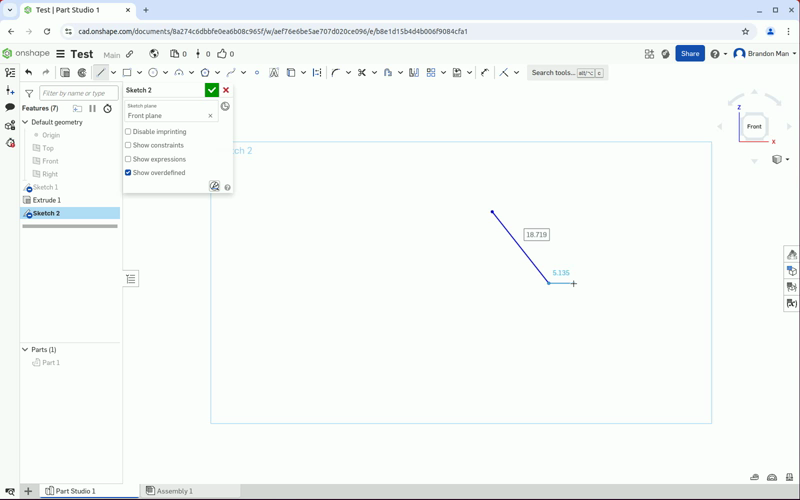
key_down(shift)
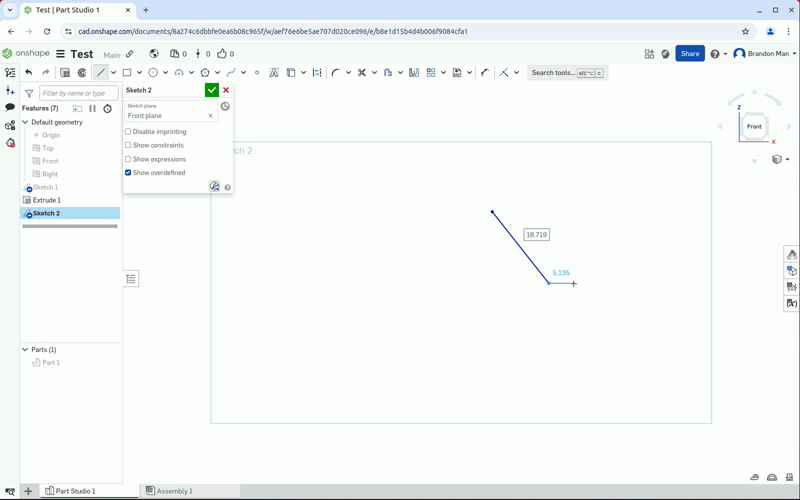
mouse_move(573, 208)
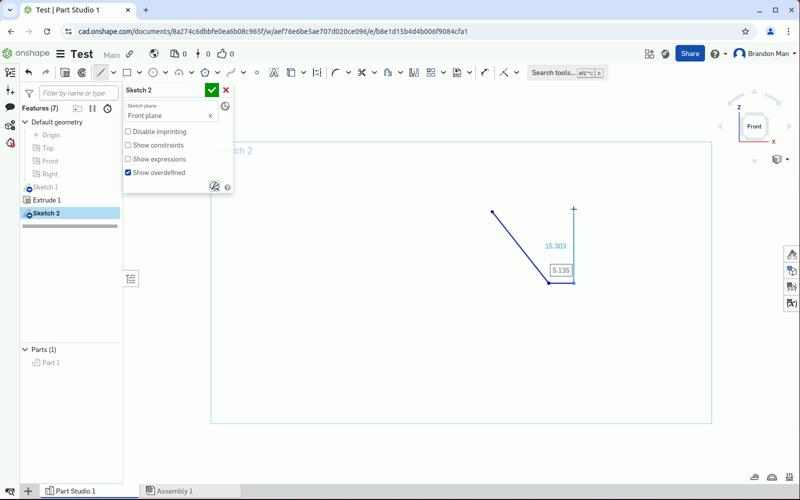
click(573, 208)
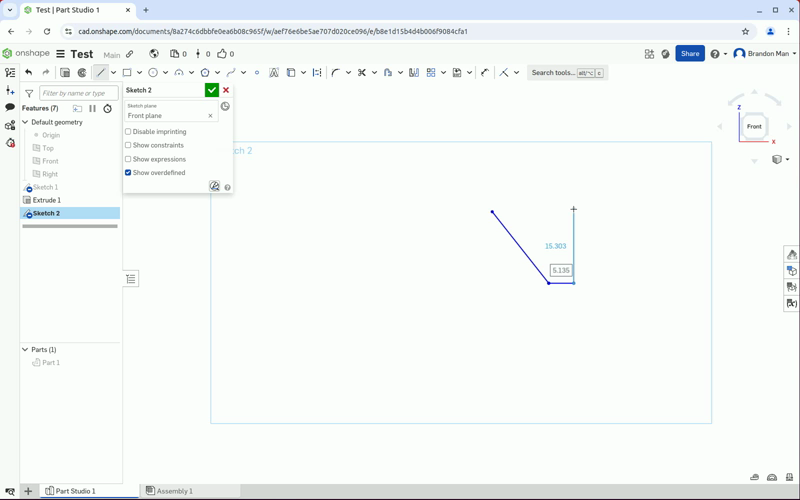
key_up(shift)
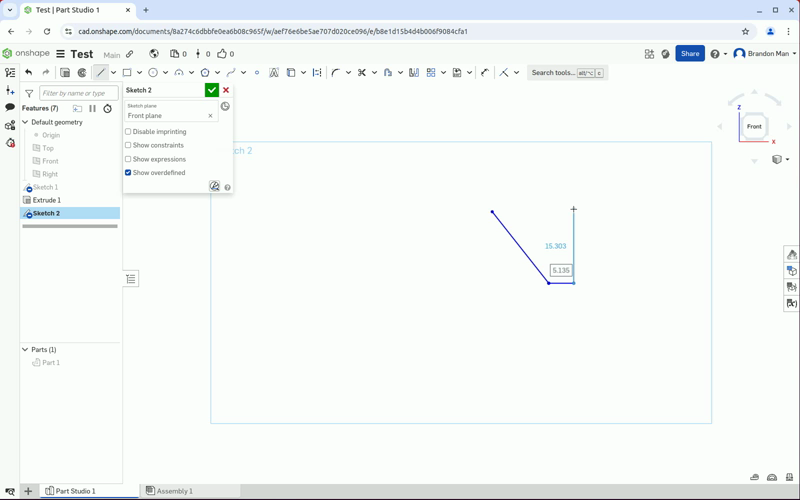
key_down(shift)
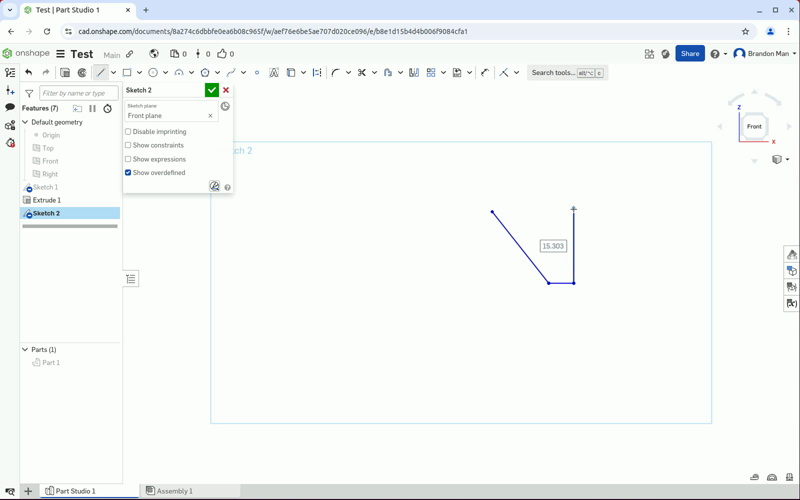
mouse_move(492, 211)
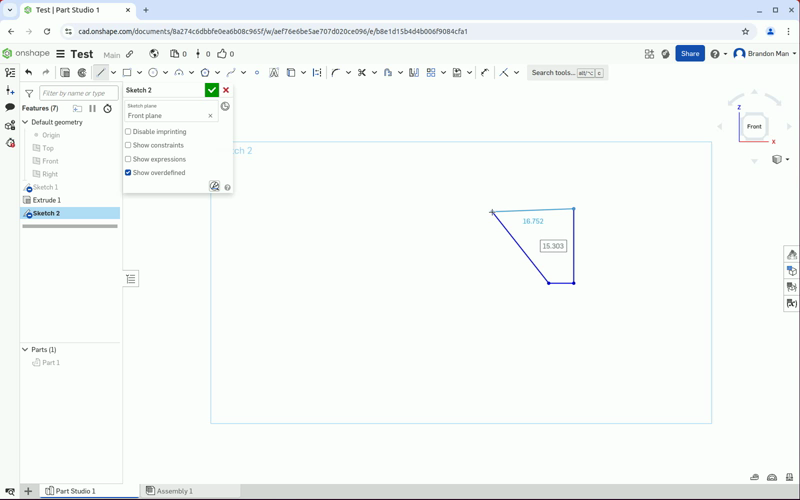
key_up(shift)
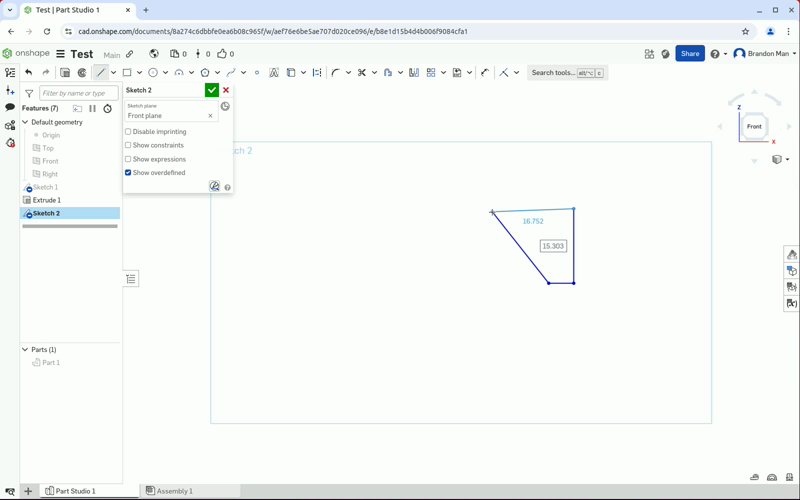
click(492, 211)
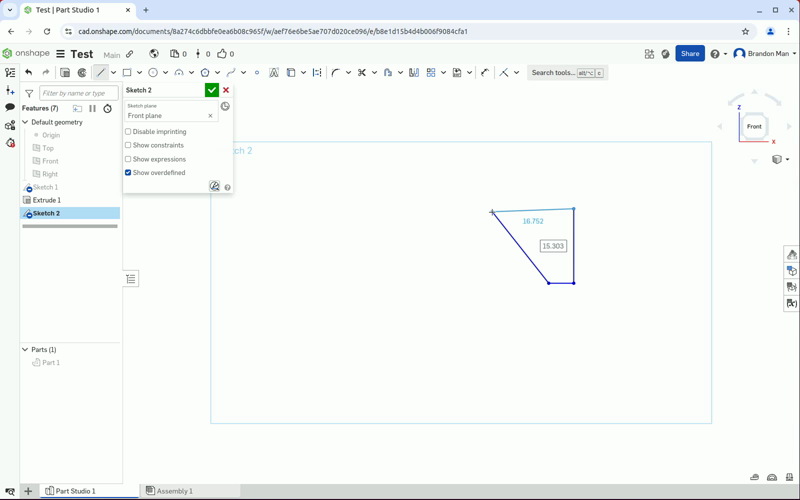
key(esc)
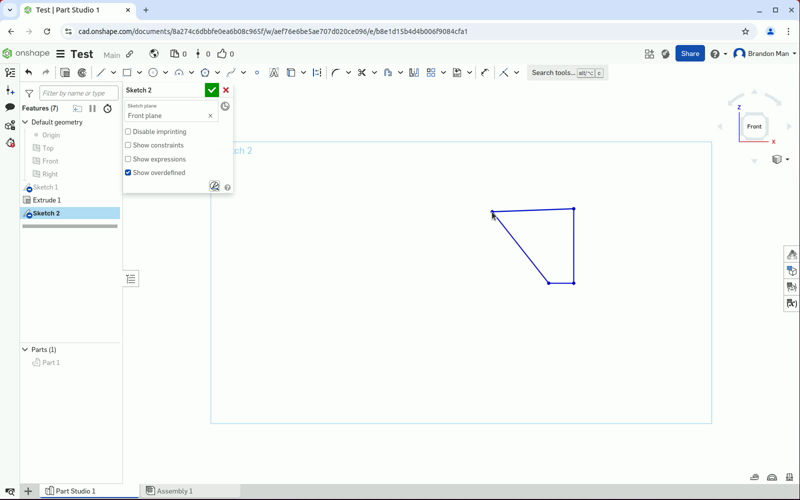
mouse_move(568, 272)
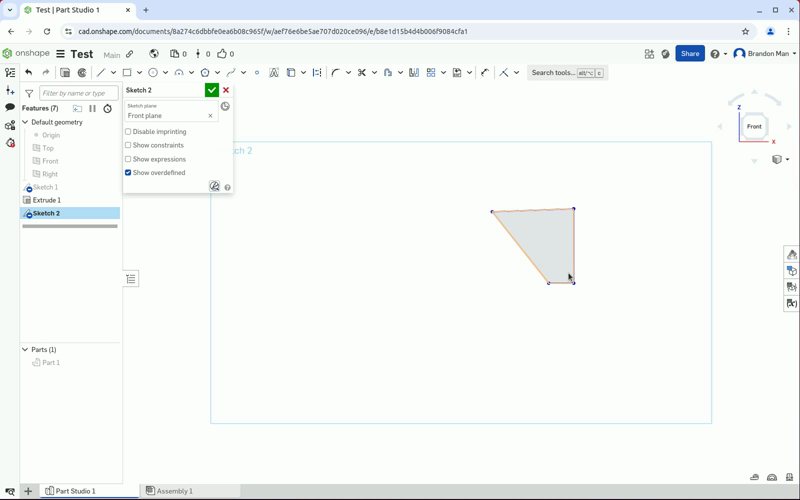
click(568, 272)
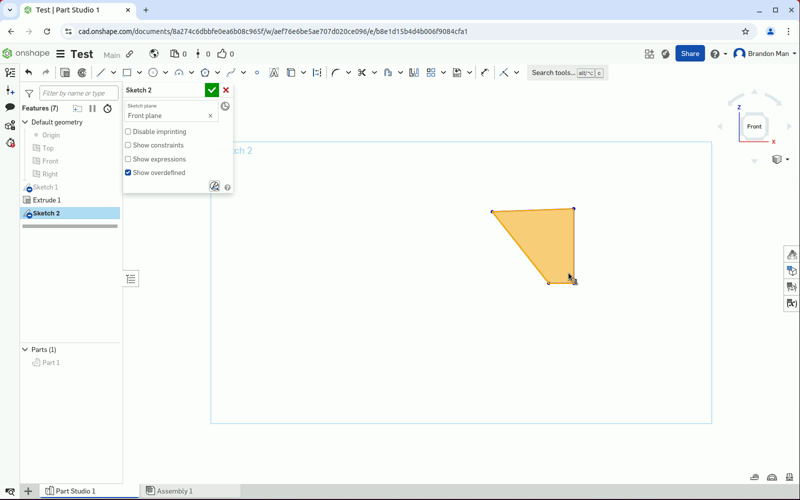
mouse_move(73, 352)
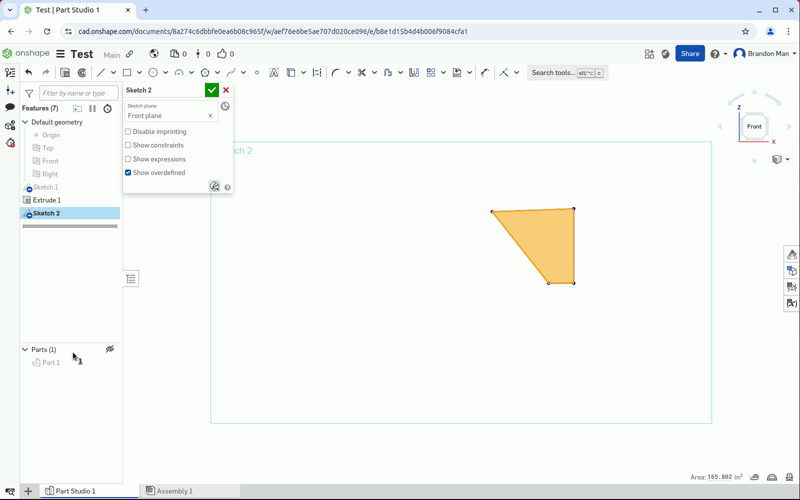
key(shift+y)
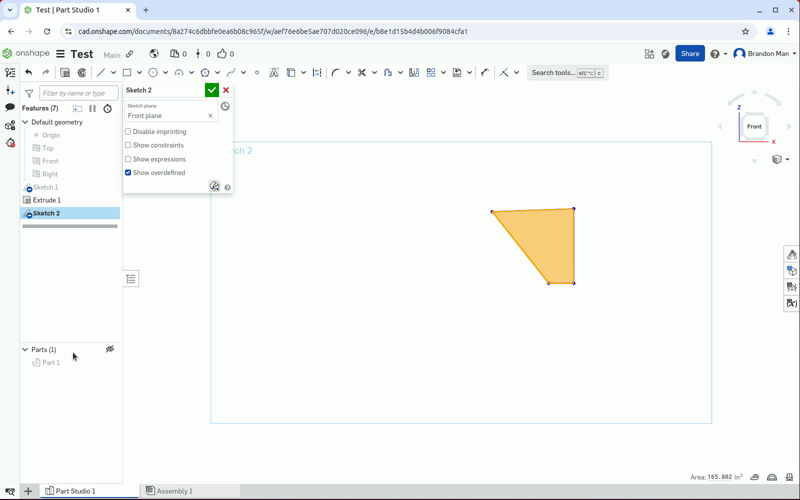
key(shift+e)
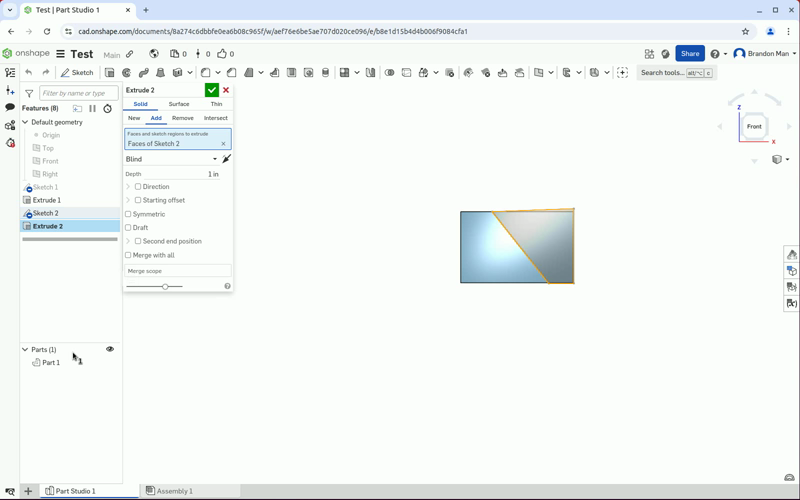
mouse_move(143, 106)
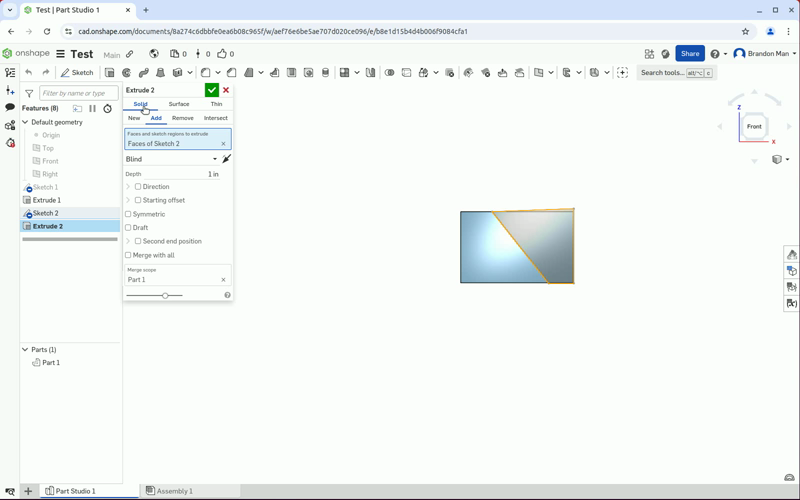
click(143, 106)
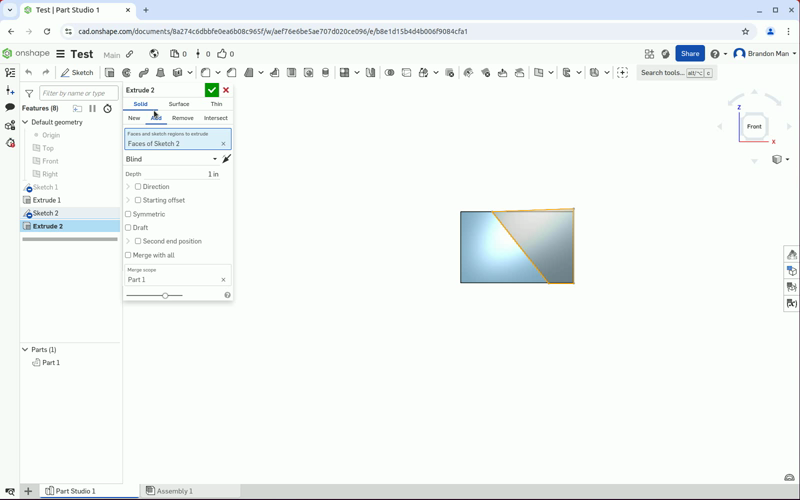
mouse_move(186, 120)
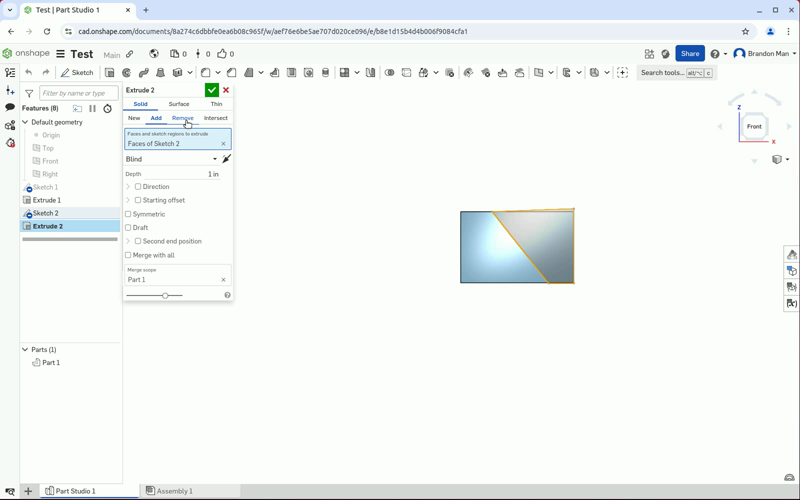
click(186, 120)
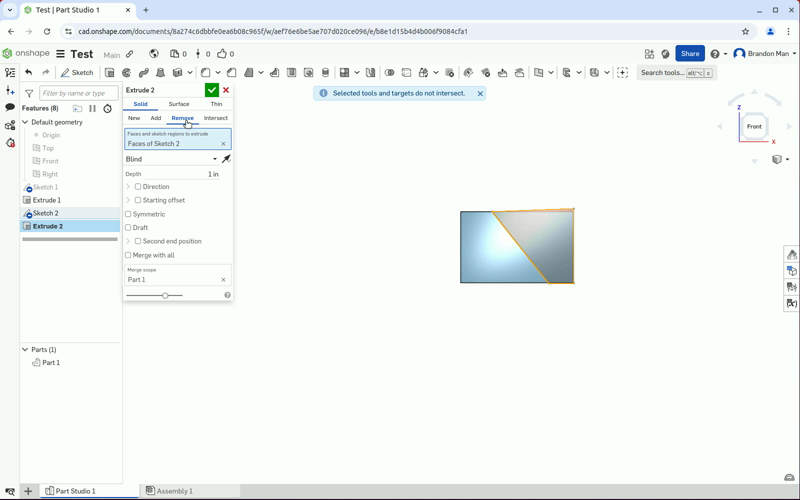
key(tab, 4)
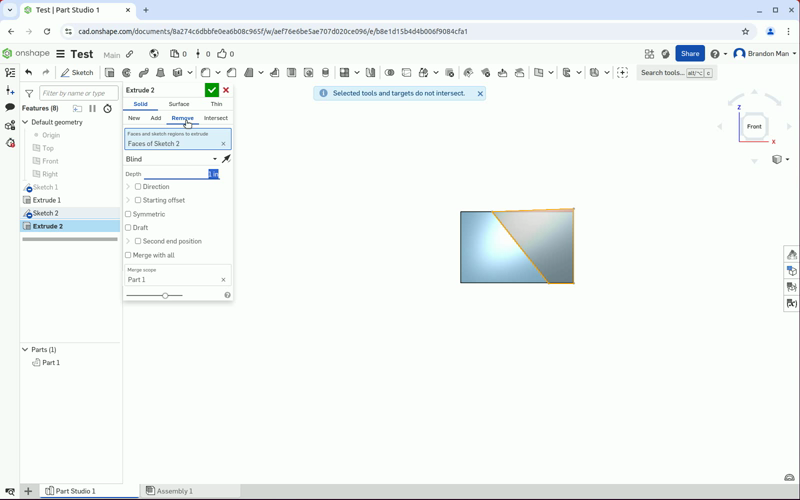
text(-8.184)
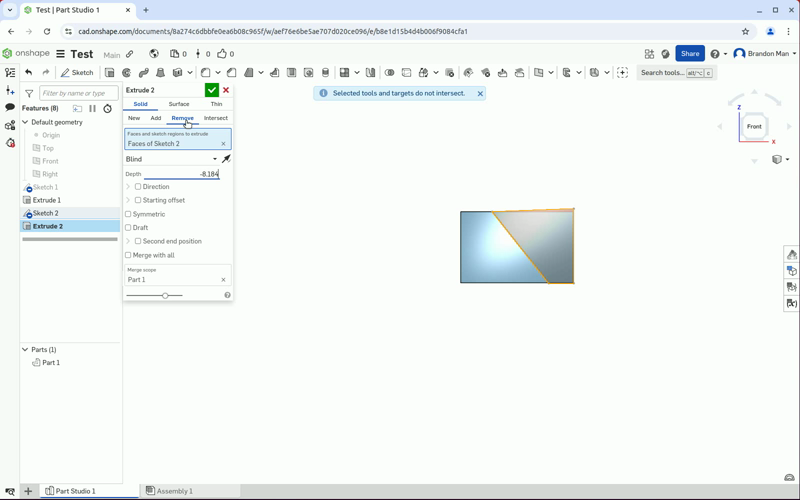
key(tab, 3)
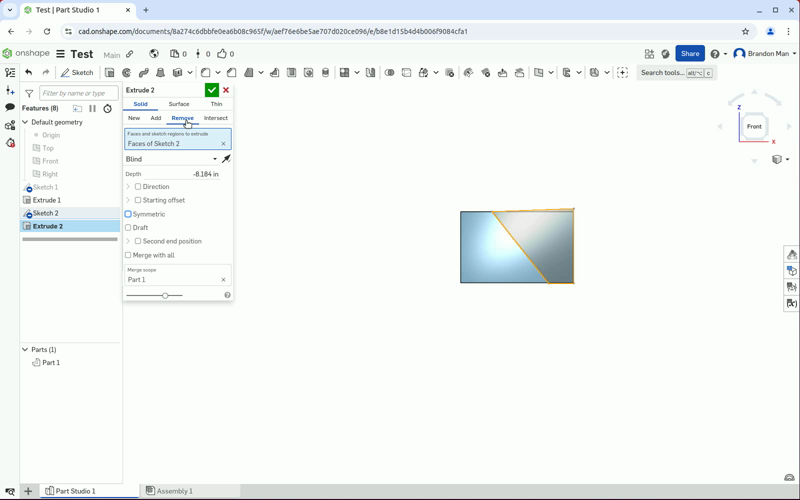
key(space)
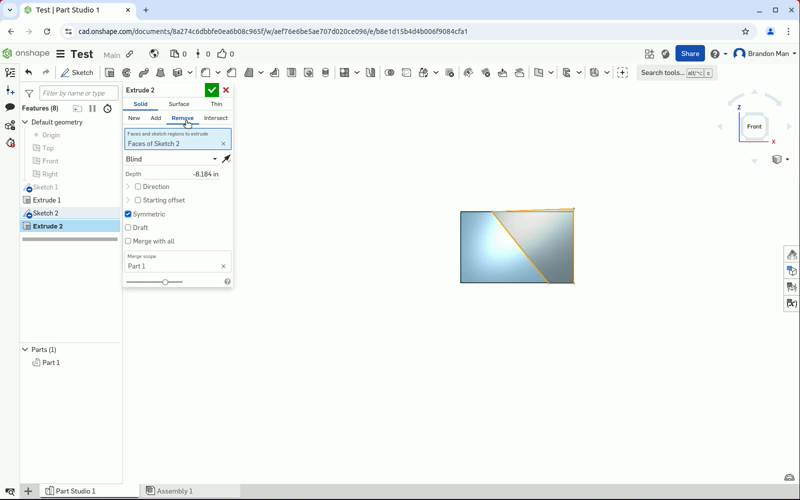
key(tab, 2)
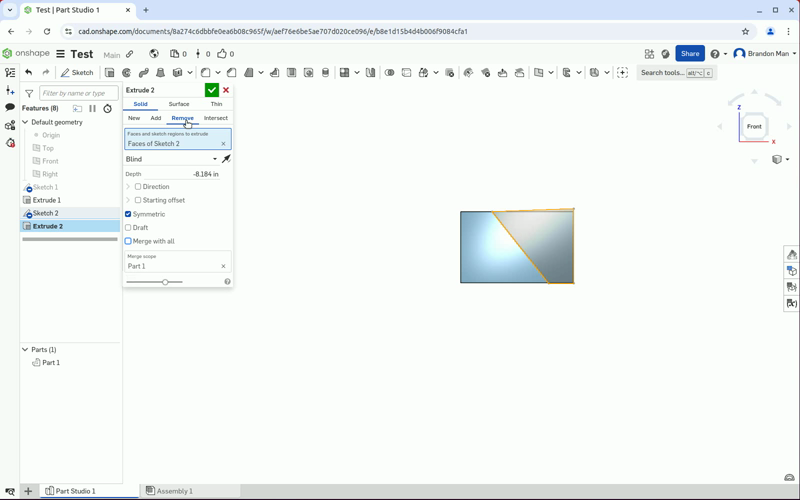
key(space)
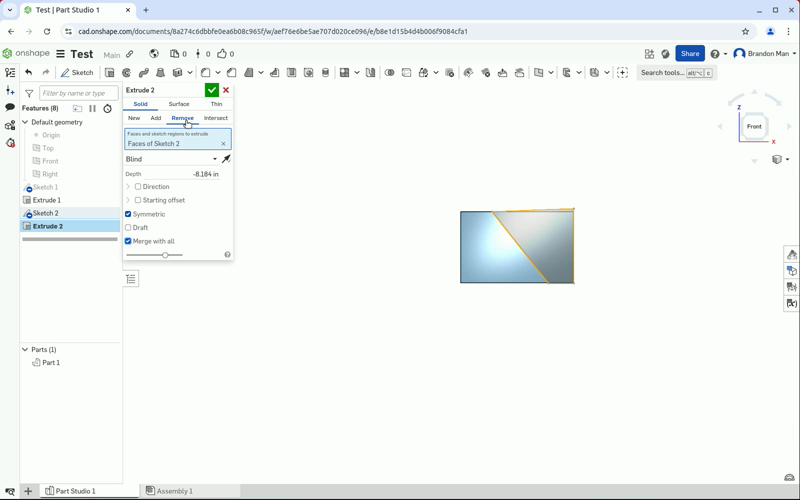
key(enter)
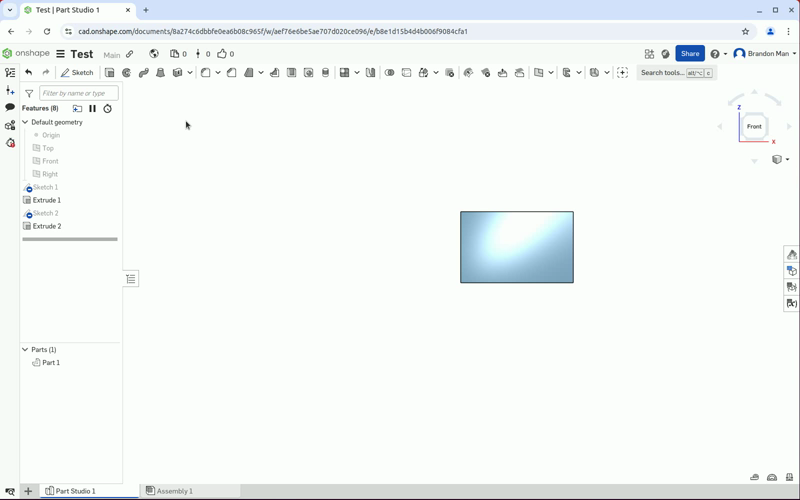
key(shift+h)
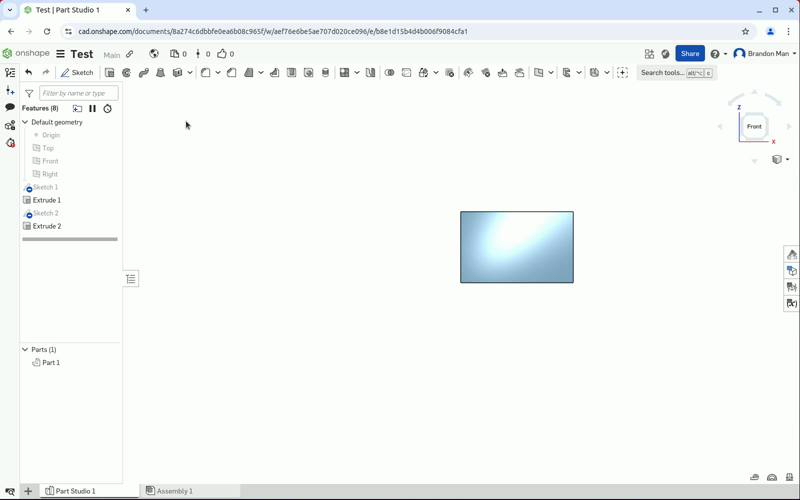
key(shift+h)
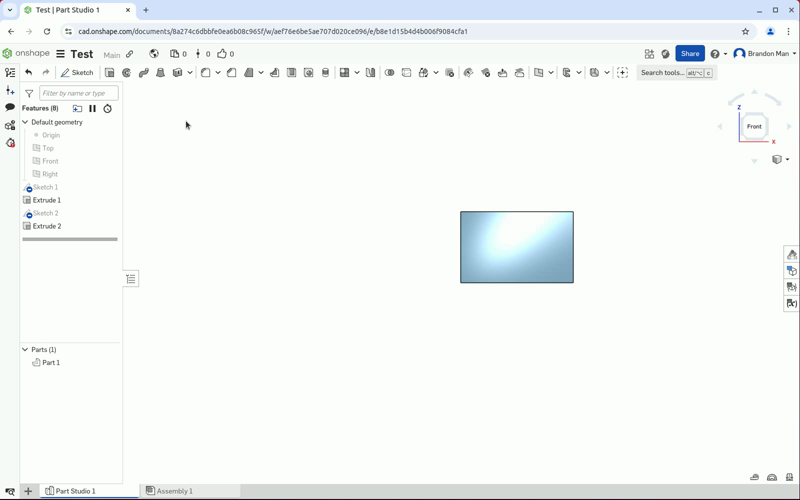
key(shift+7)
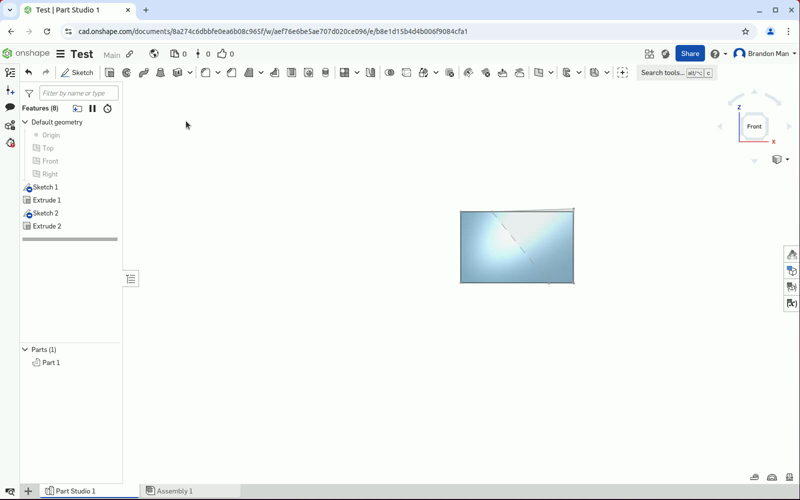
key(left, 2)
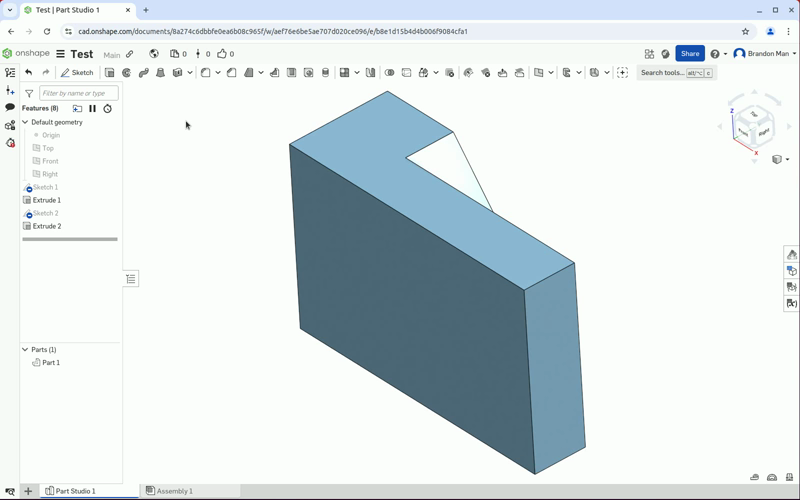
key(down, 2)
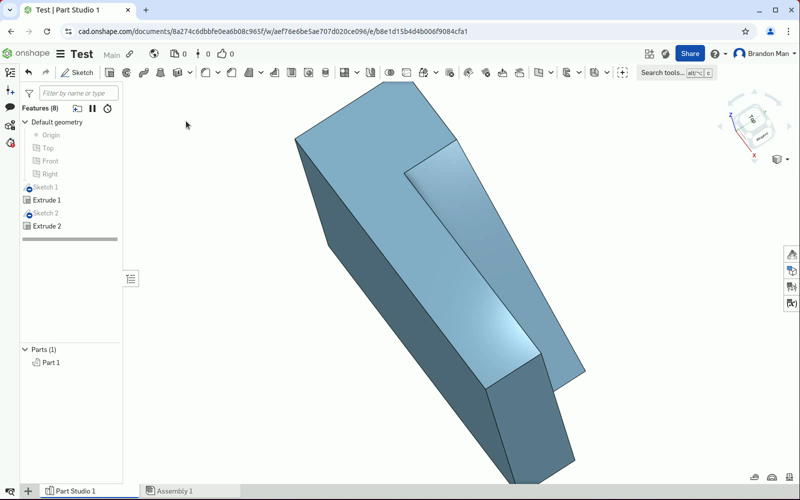
key(up, 2)
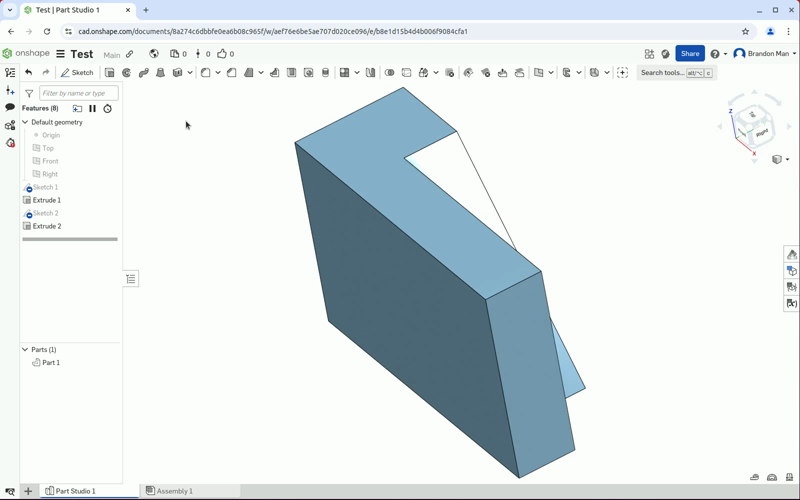
key(right, 2)
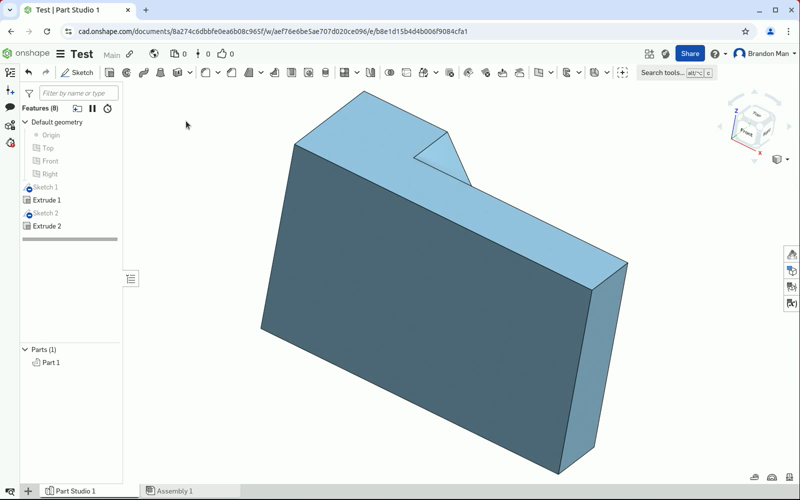
mouse_move(73, 189)
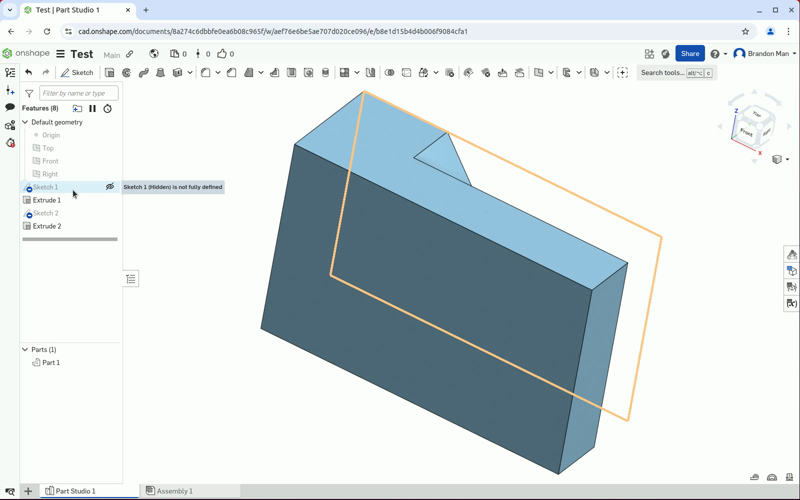
click(73, 189)